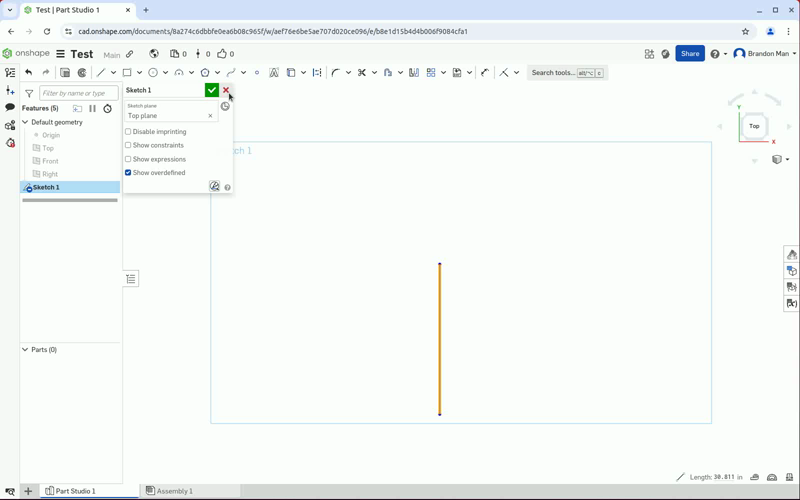
key(shift+h)
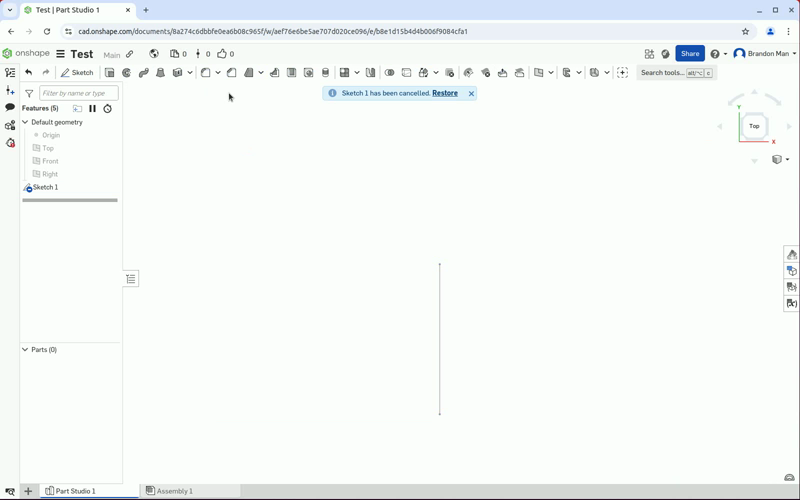
key(shift+s)
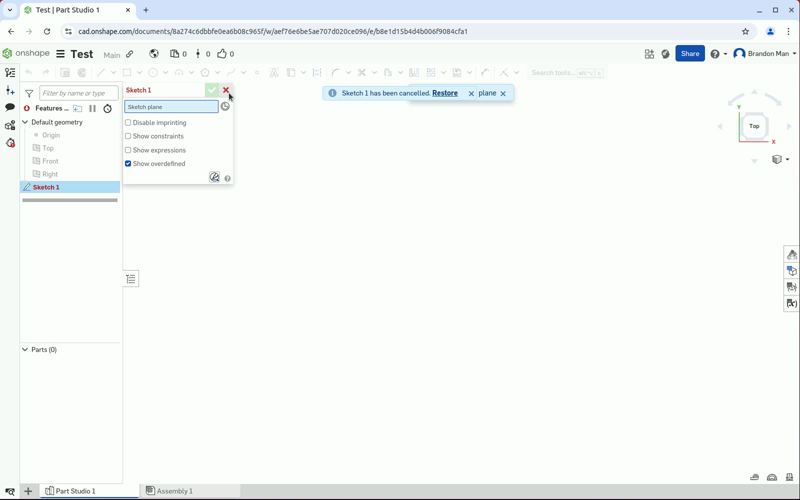
mouse_move(73, 150)
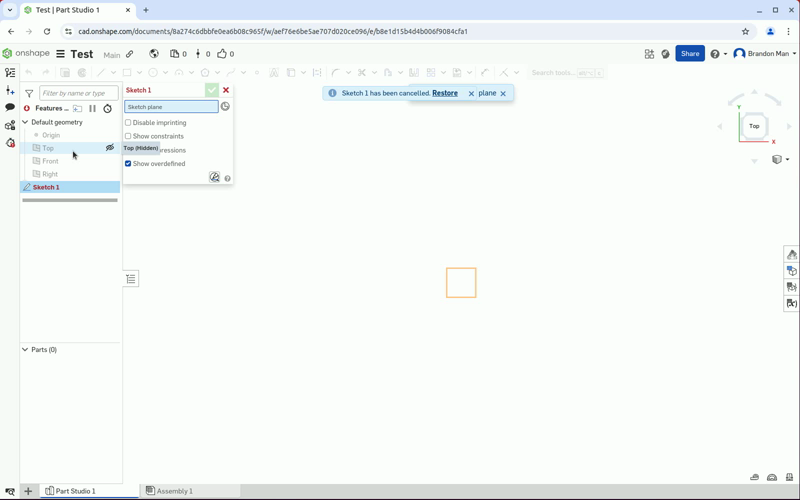
click(73, 150)
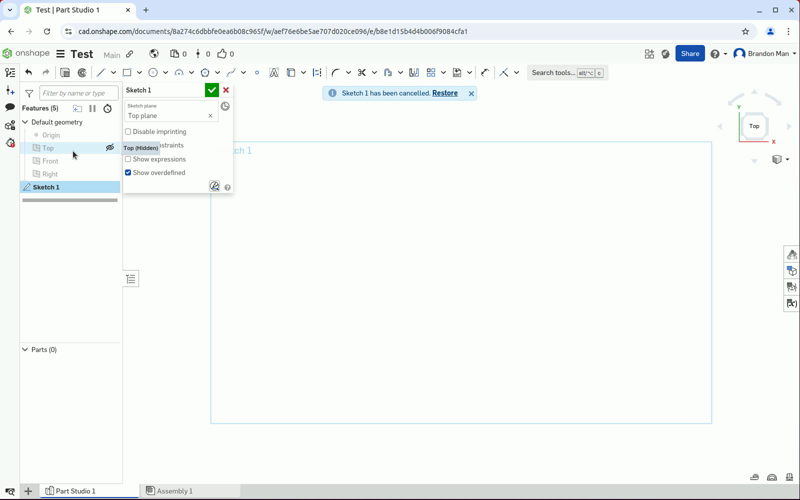
mouse_move(73, 352)
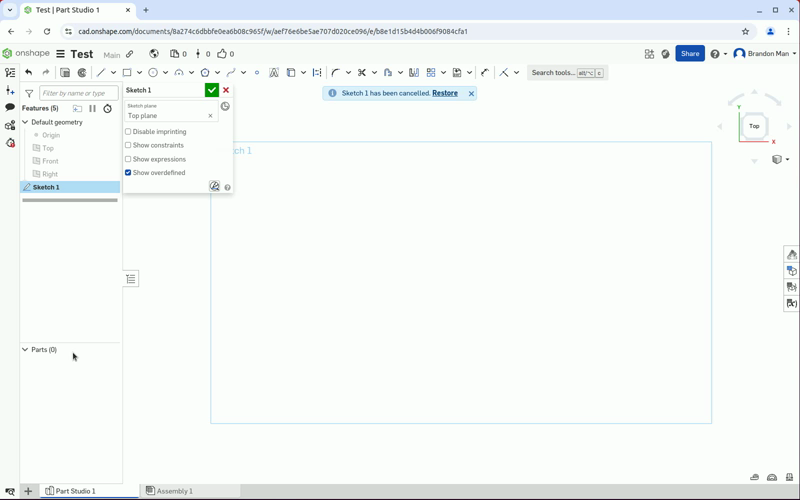
key(y)
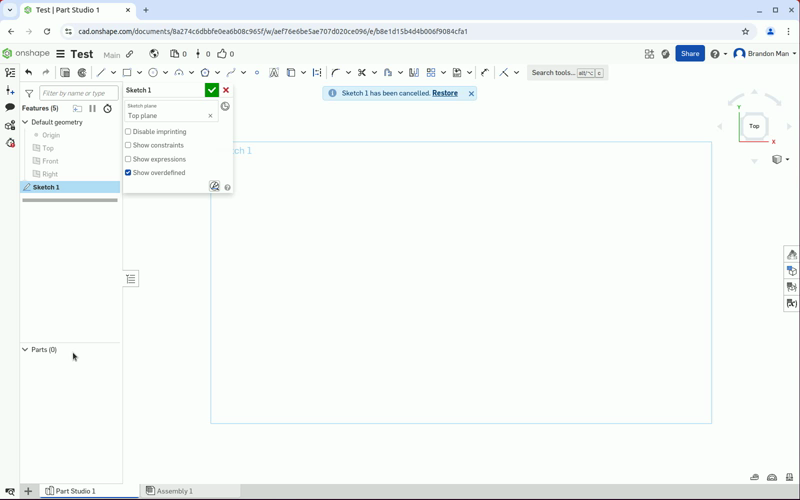
key(l)
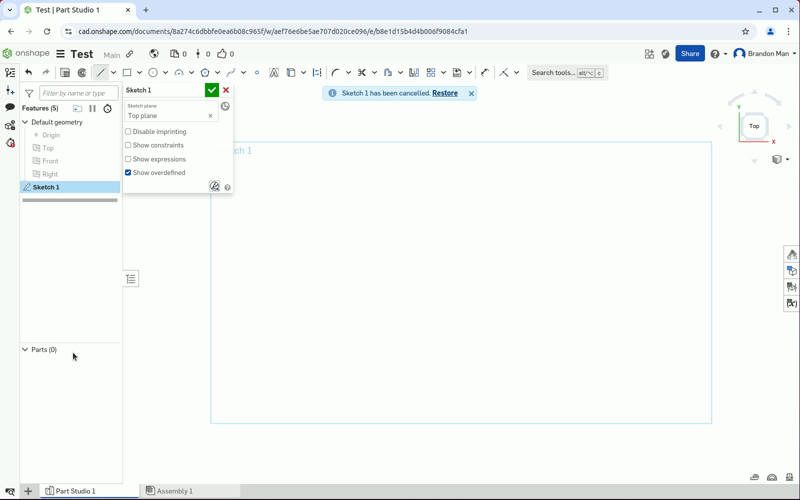
key_down(shift)
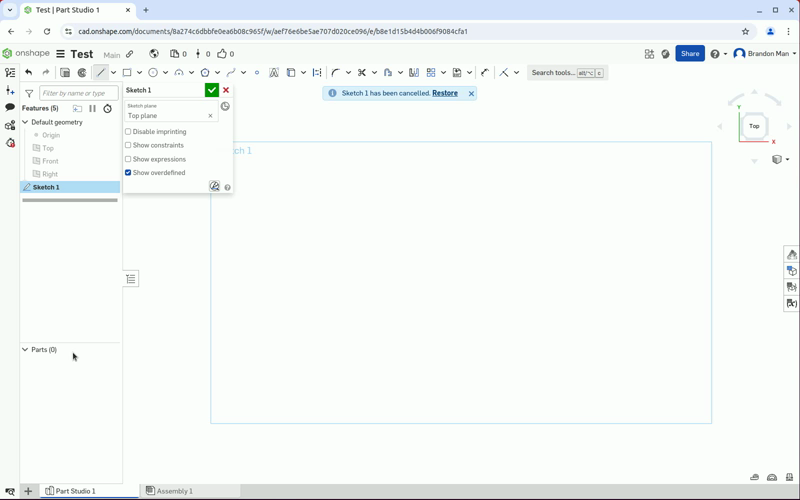
mouse_move(348, 395)
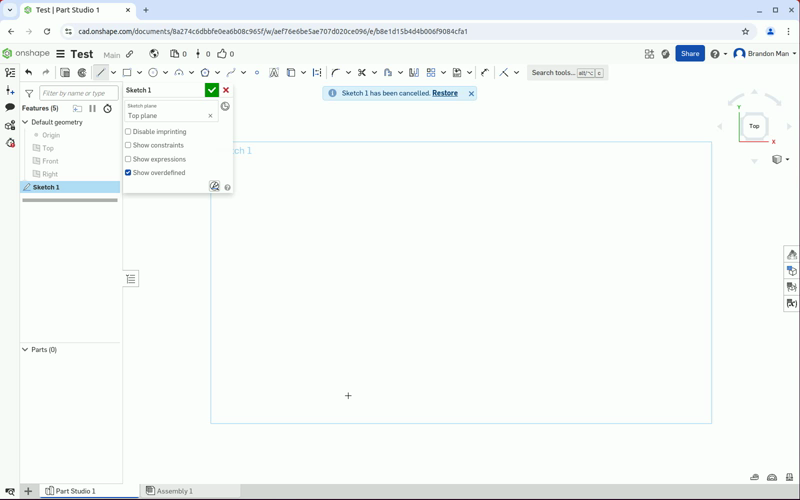
click(348, 395)
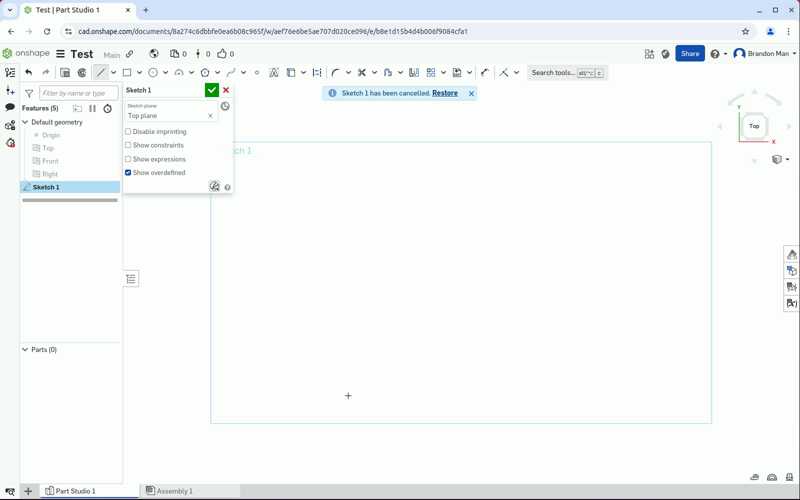
key_up(shift)
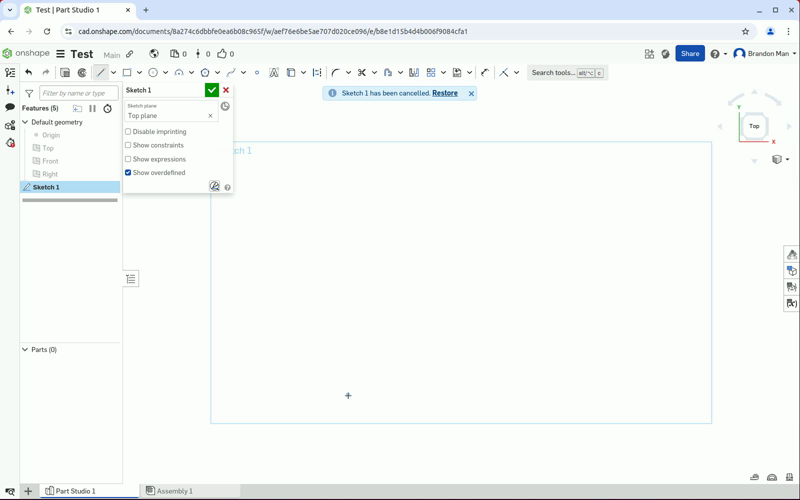
key_down(shift)
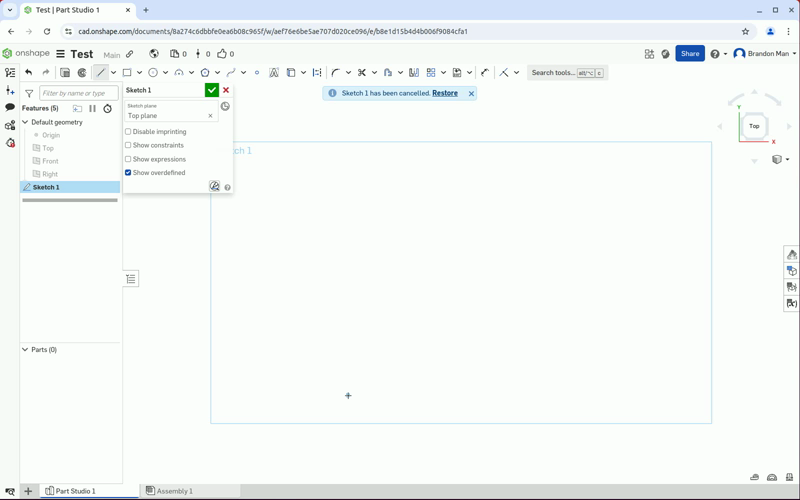
mouse_move(572, 395)
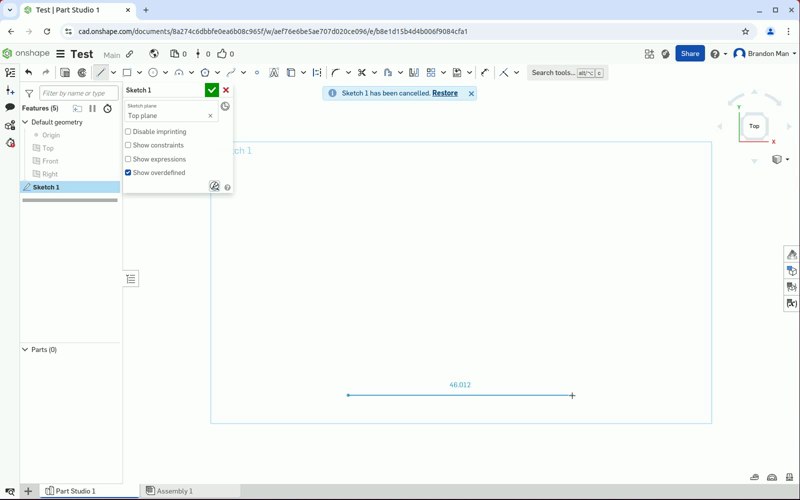
click(572, 395)
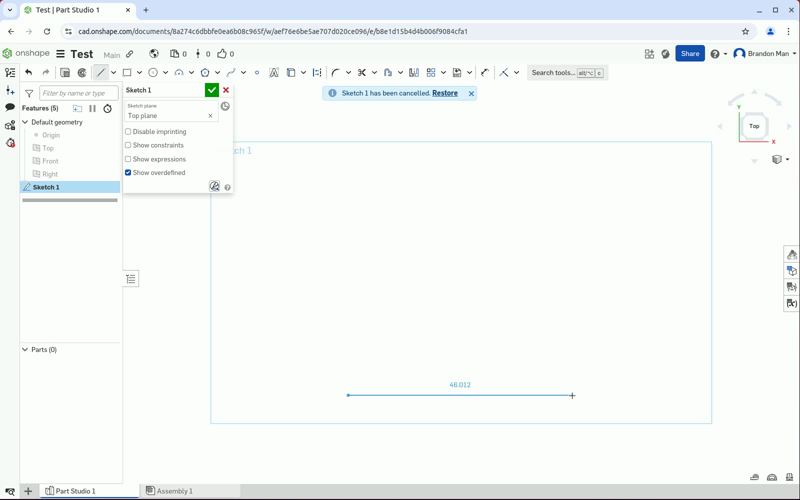
key_up(shift)
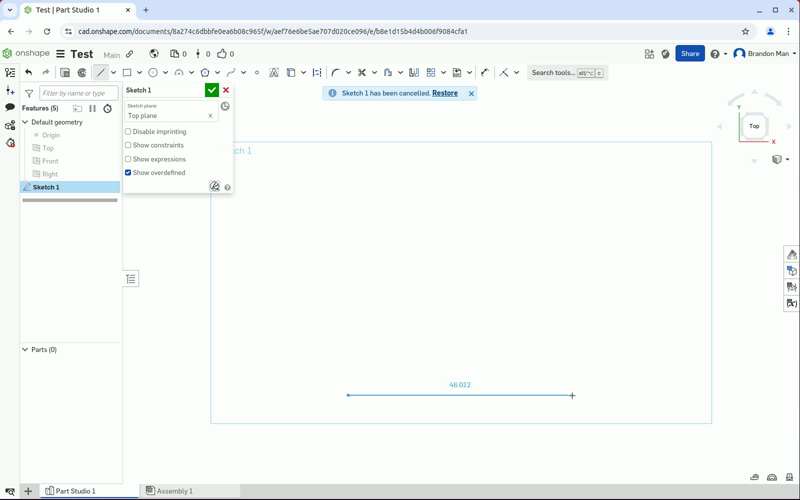
key_down(shift)
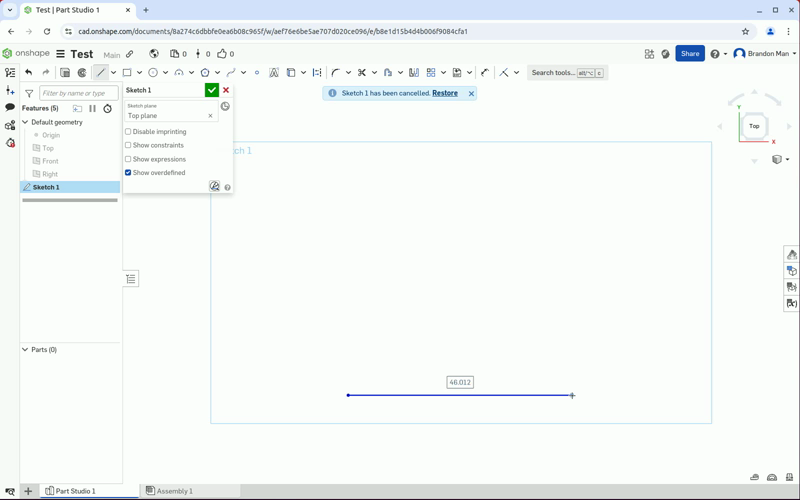
mouse_move(572, 171)
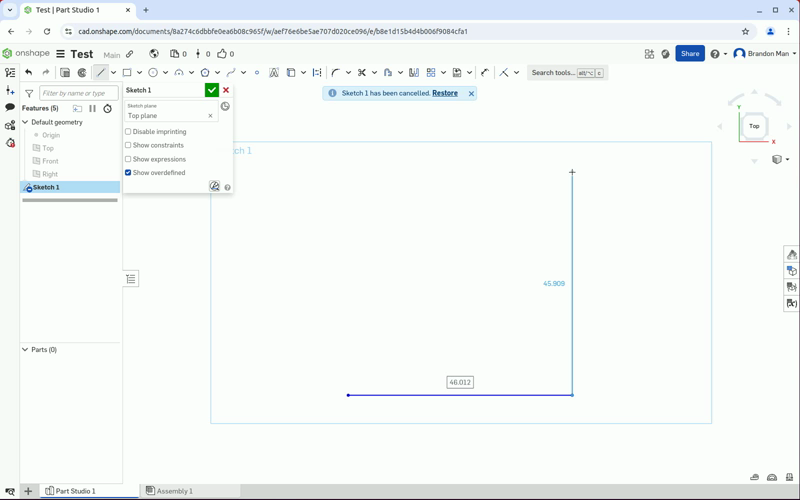
click(572, 171)
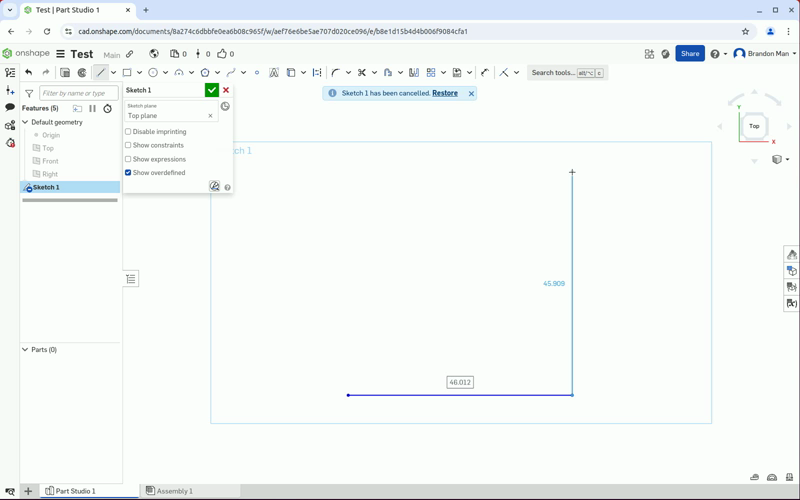
key_up(shift)
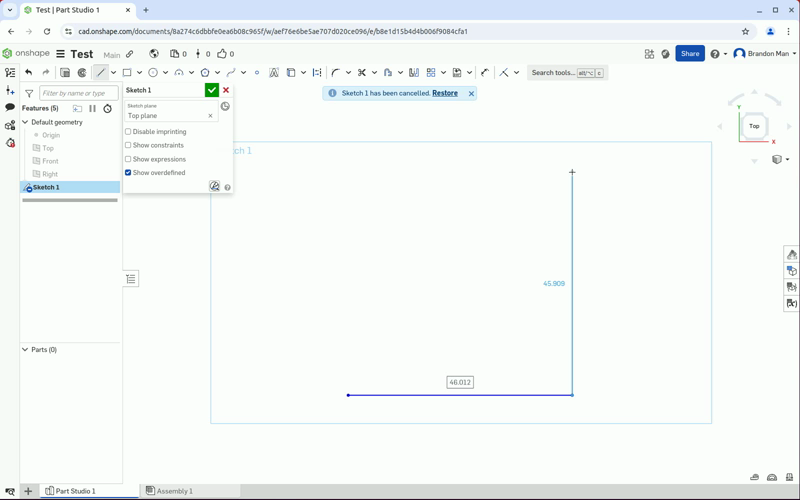
key_down(shift)
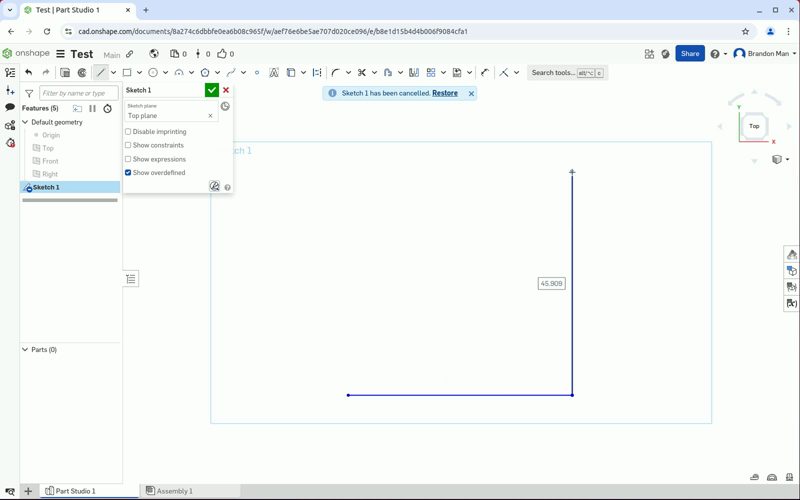
mouse_move(348, 171)
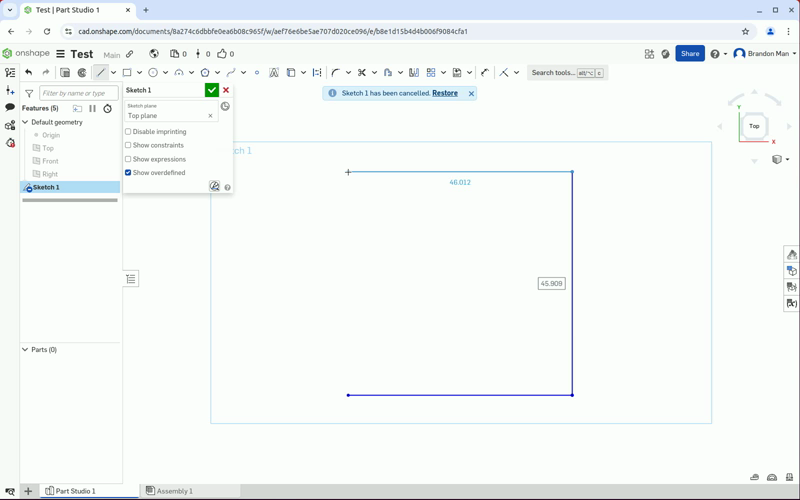
click(348, 171)
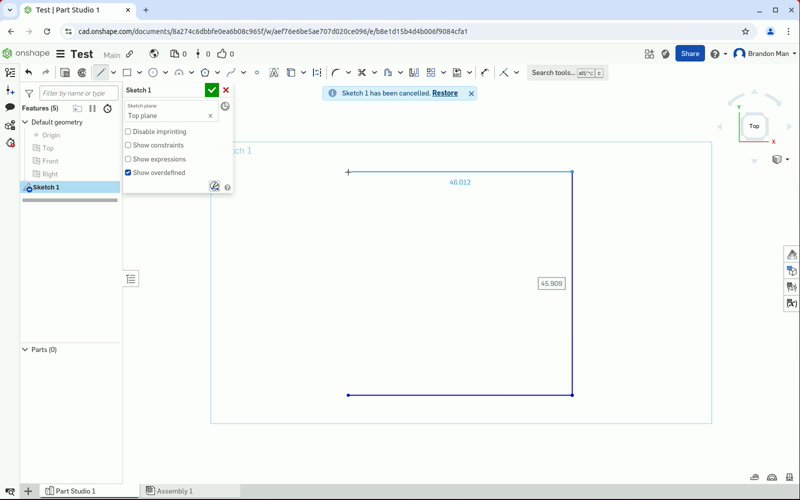
key_up(shift)
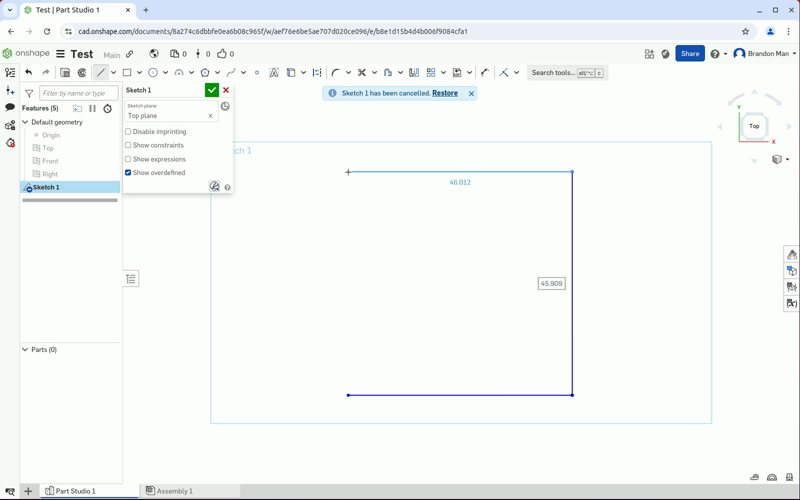
key_down(shift)
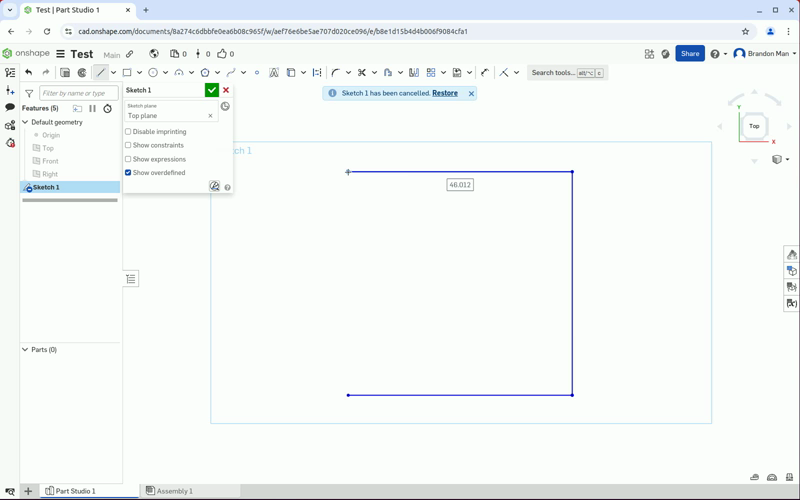
mouse_move(348, 395)
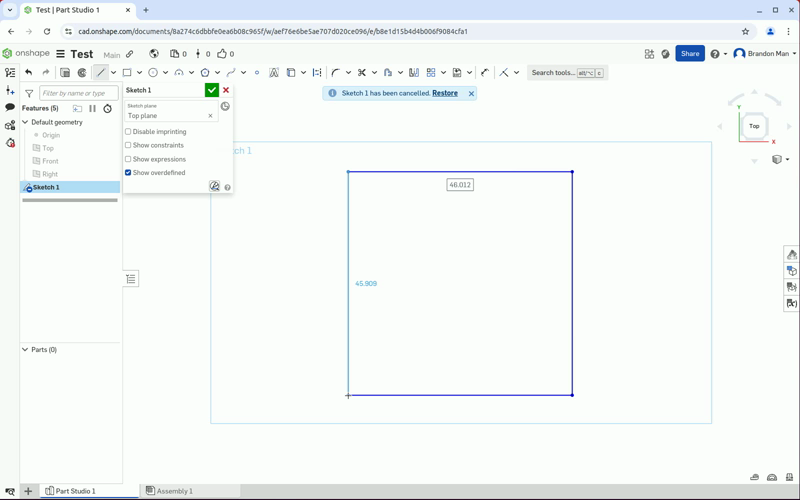
key_up(shift)
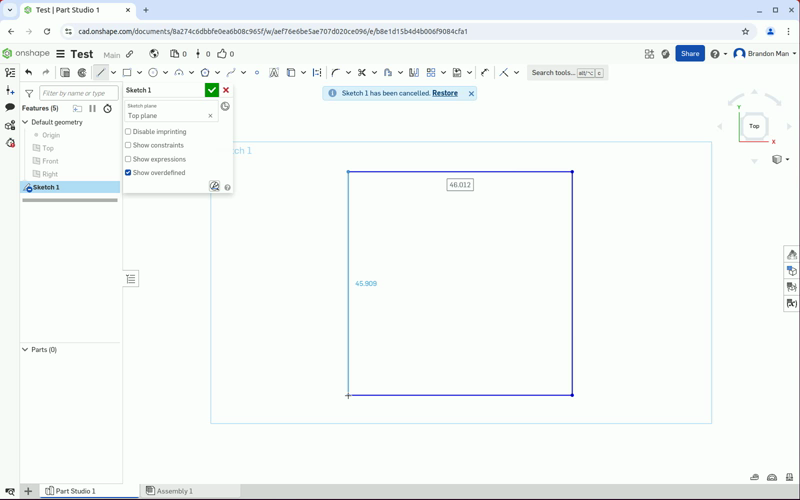
click(348, 395)
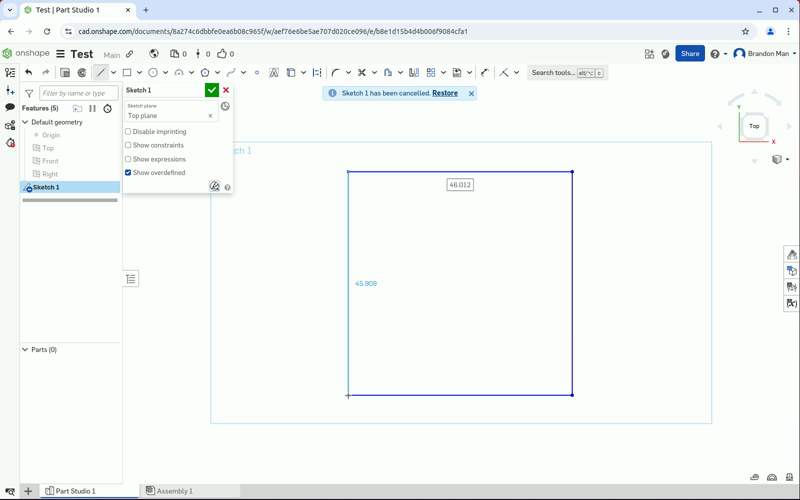
key(esc)
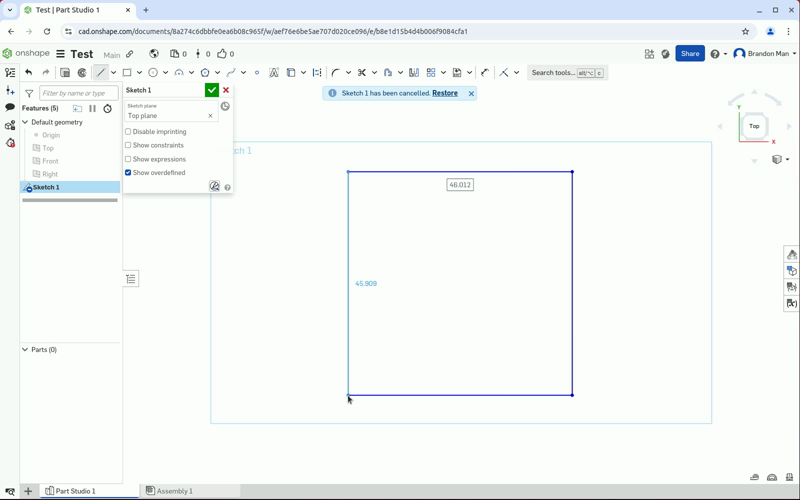
mouse_move(390, 279)
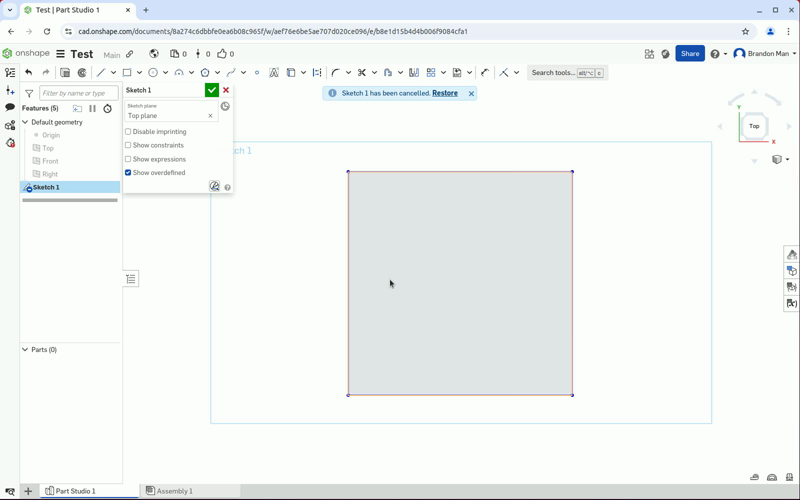
click(390, 279)
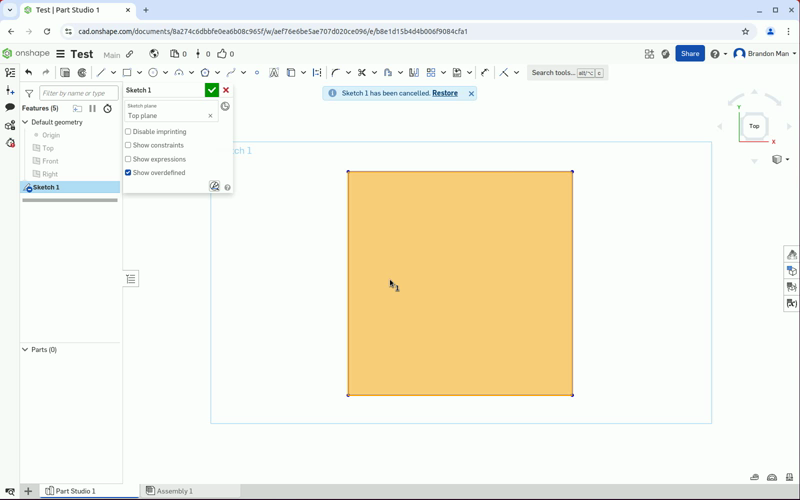
mouse_move(73, 352)
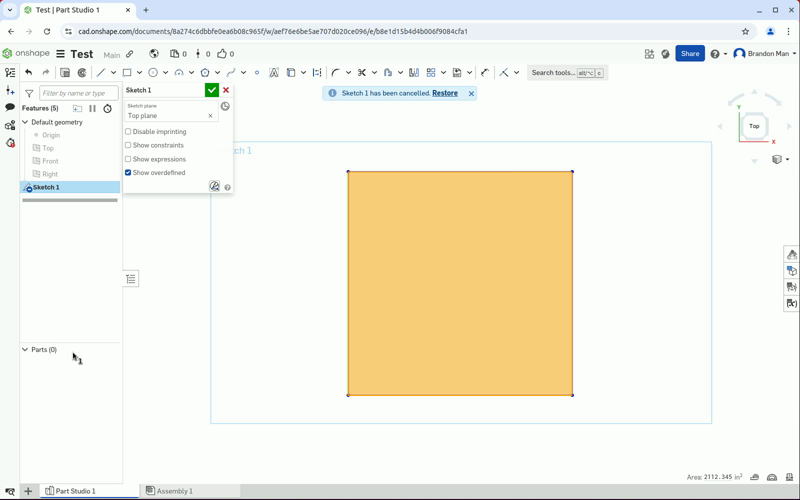
key(shift+y)
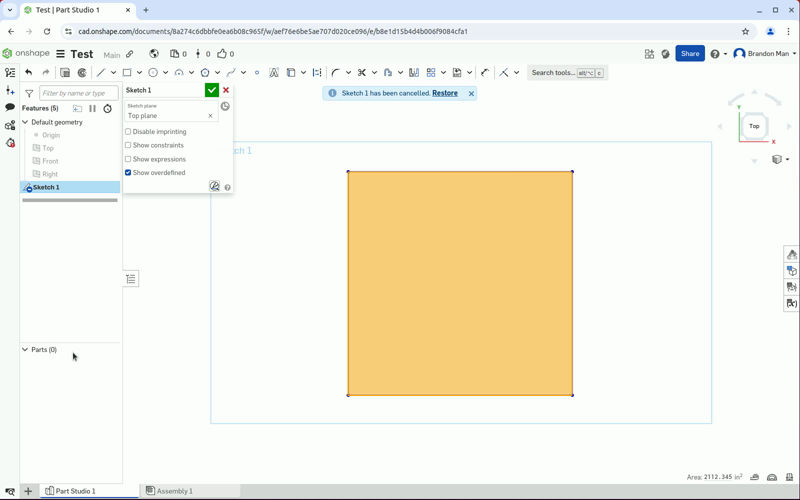
key(shift+e)
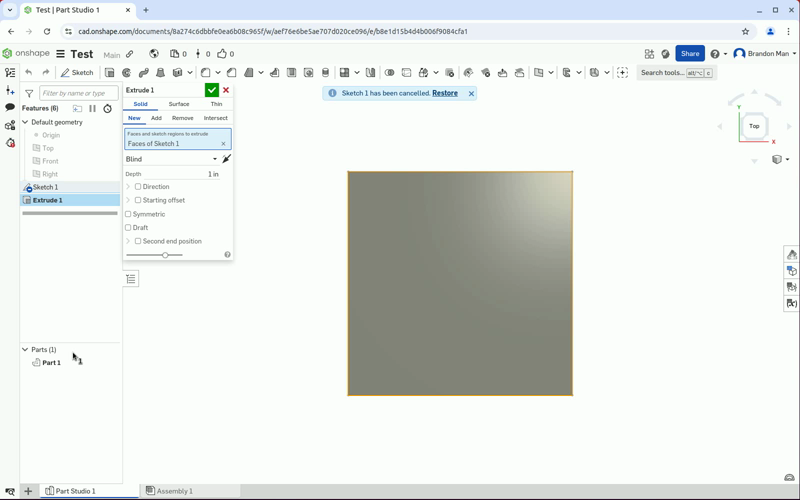
mouse_move(143, 106)
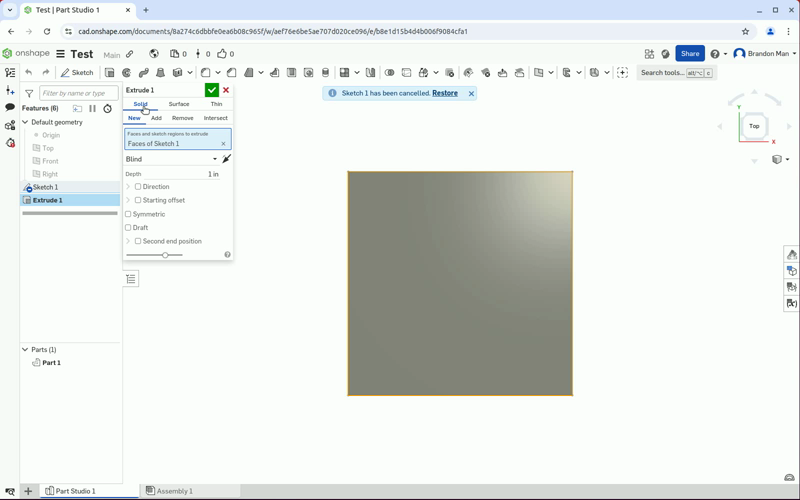
click(143, 106)
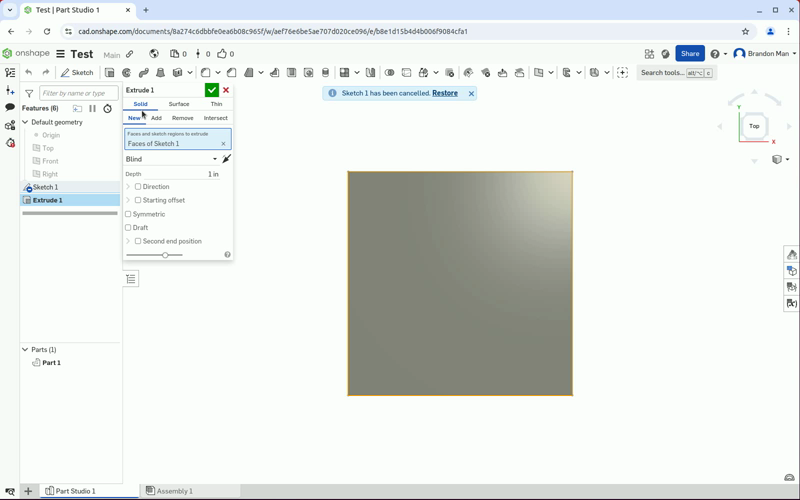
mouse_move(137, 120)
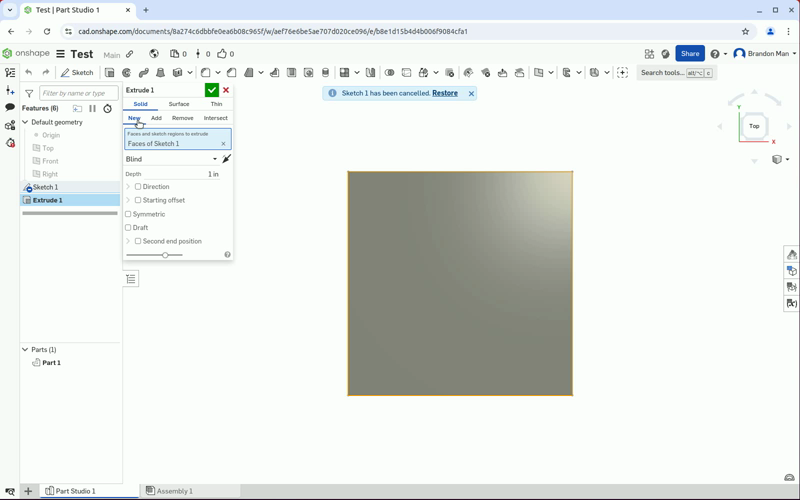
click(137, 120)
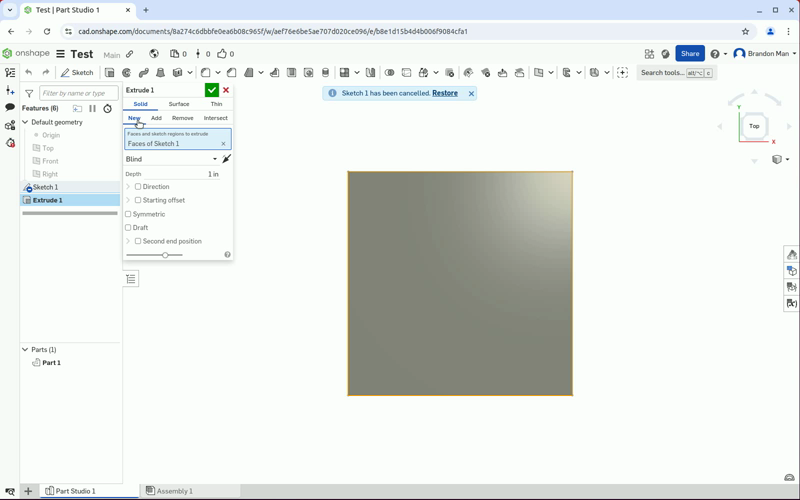
key(tab, 4)
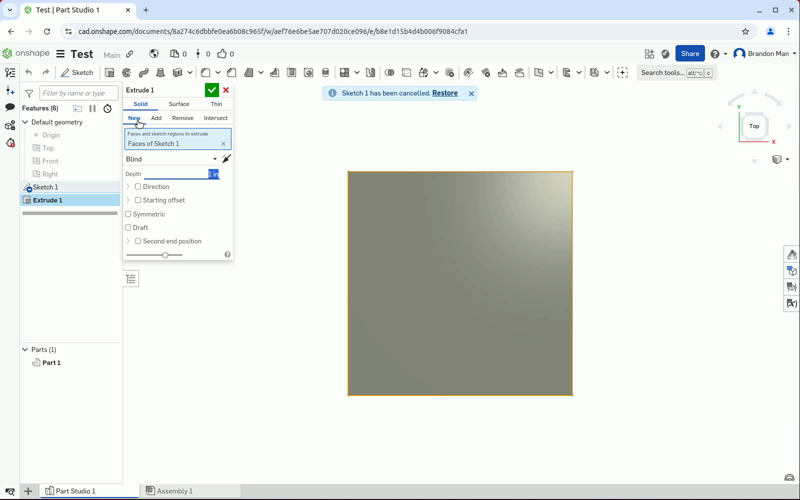
text(18.535)
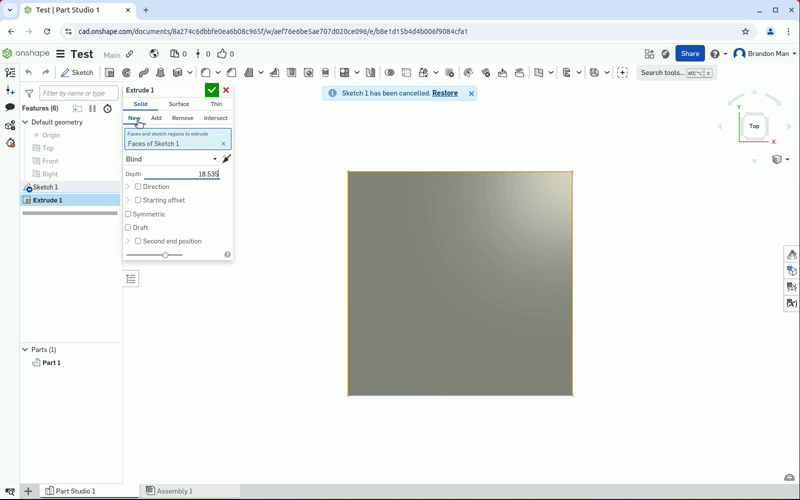
key(enter)
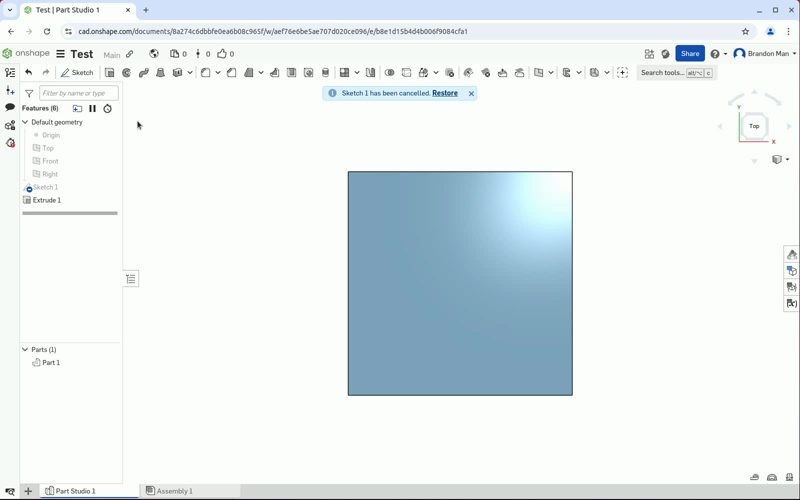
key(shift+h)
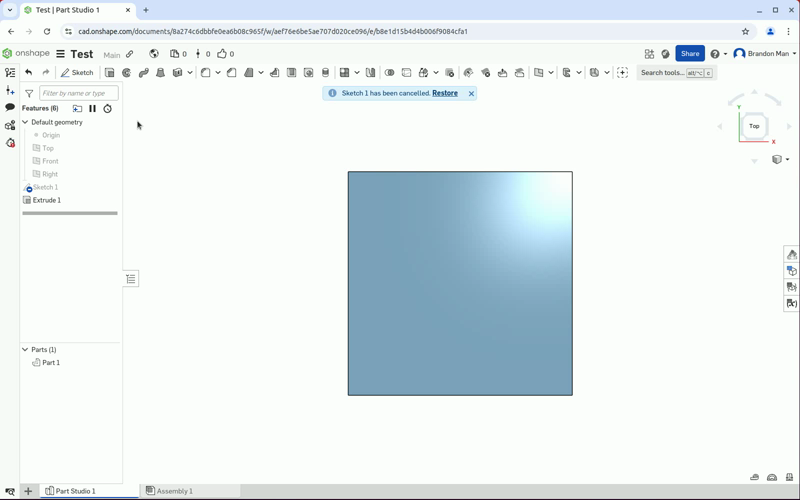
key(shift+h)
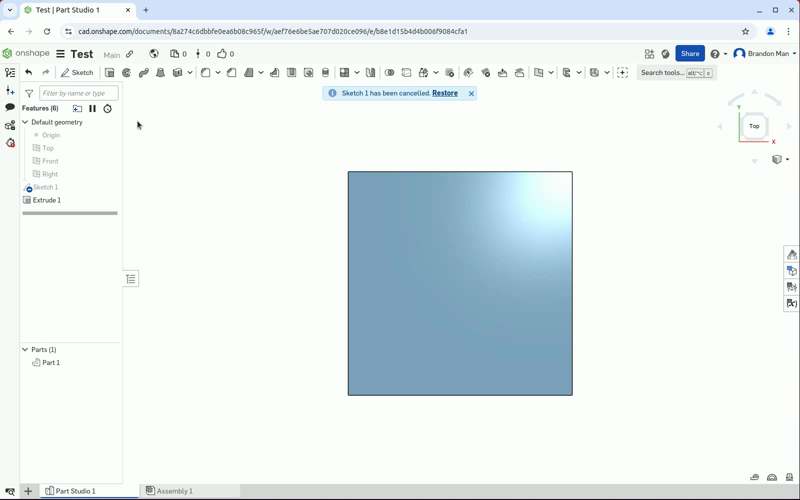
mouse_move(73, 189)
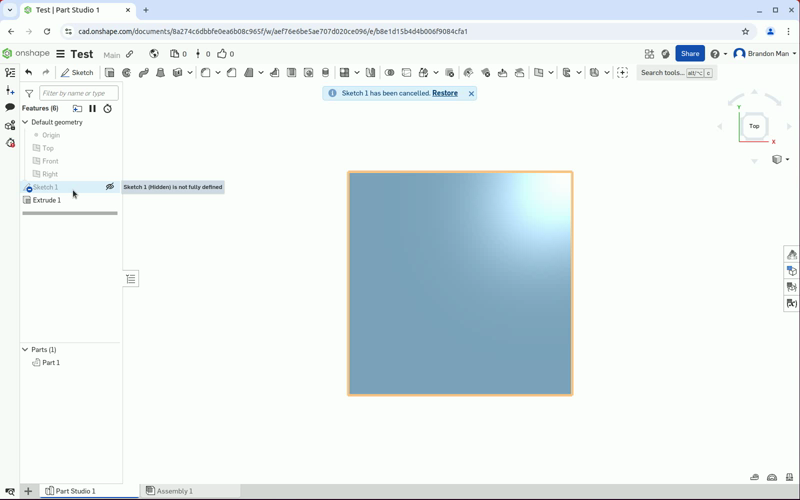
click(73, 189)
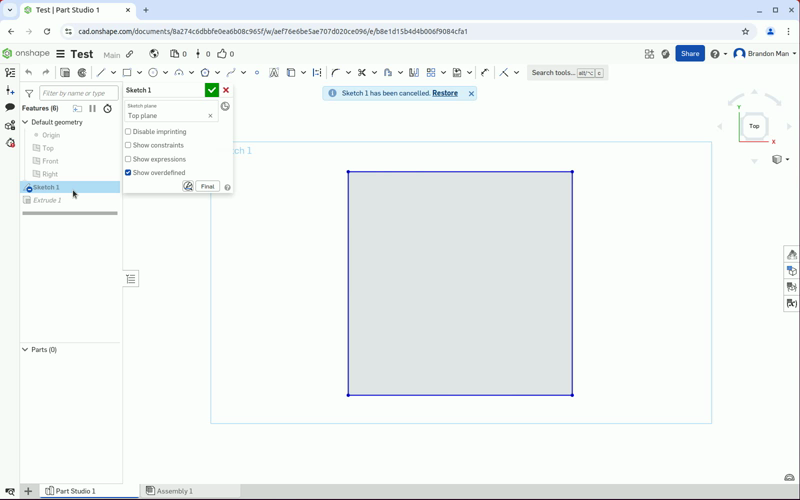
mouse_move(229, 92)
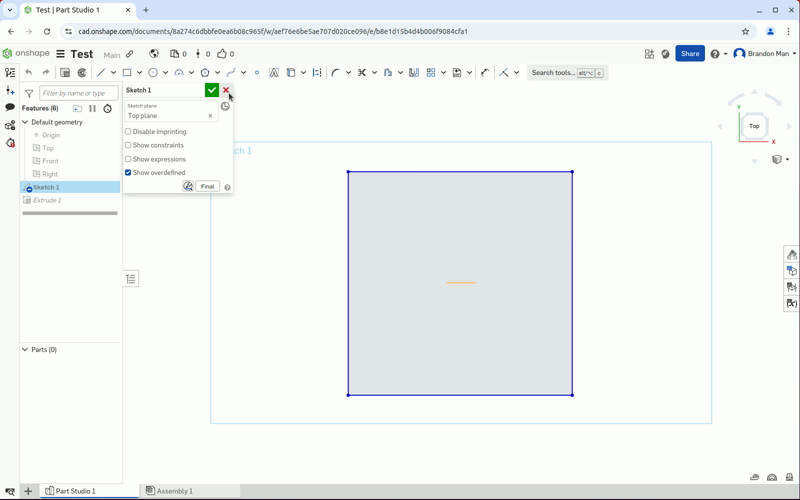
click(229, 92)
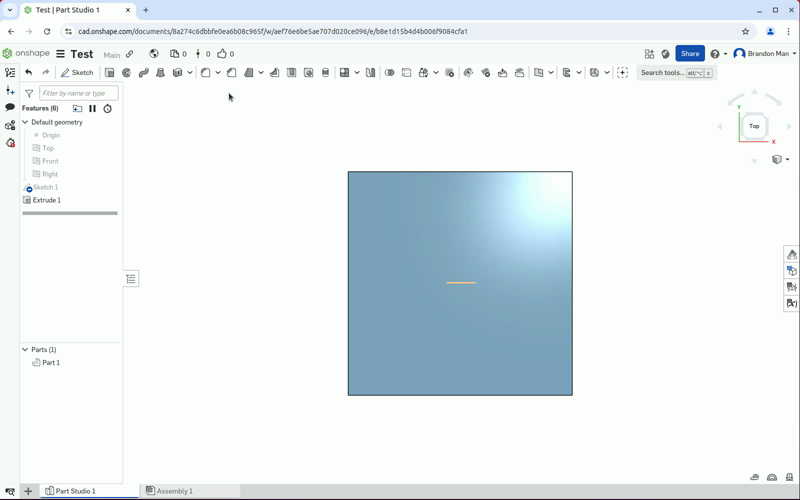
mouse_move(541, 75)
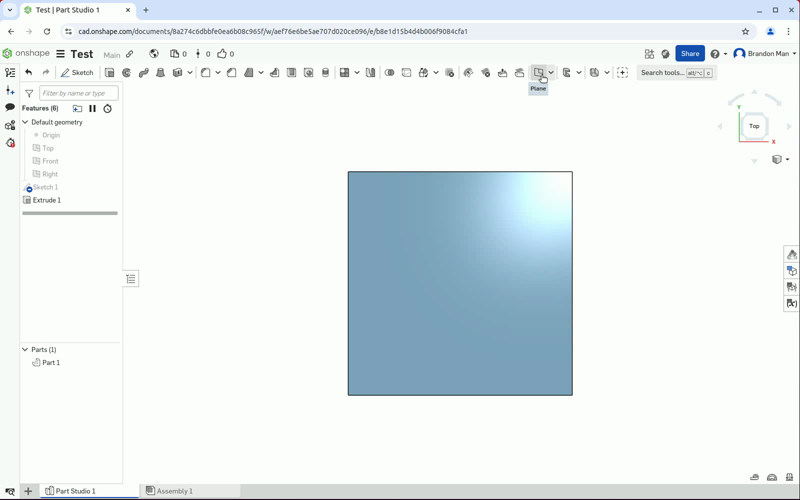
click(541, 75)
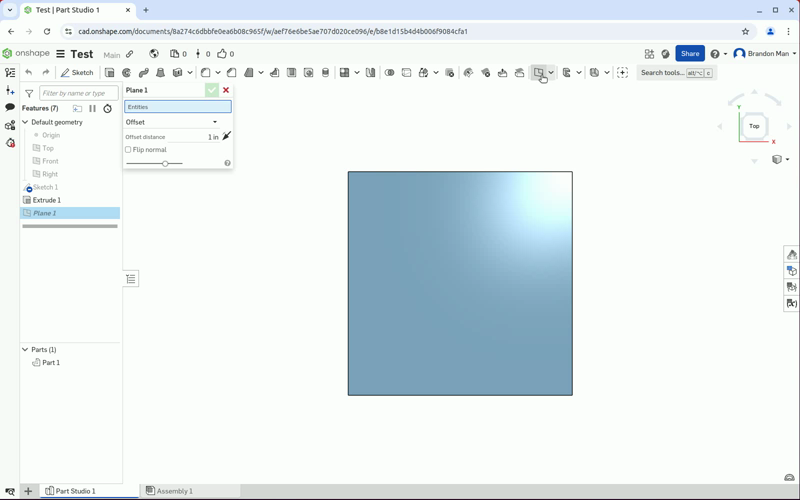
mouse_move(73, 150)
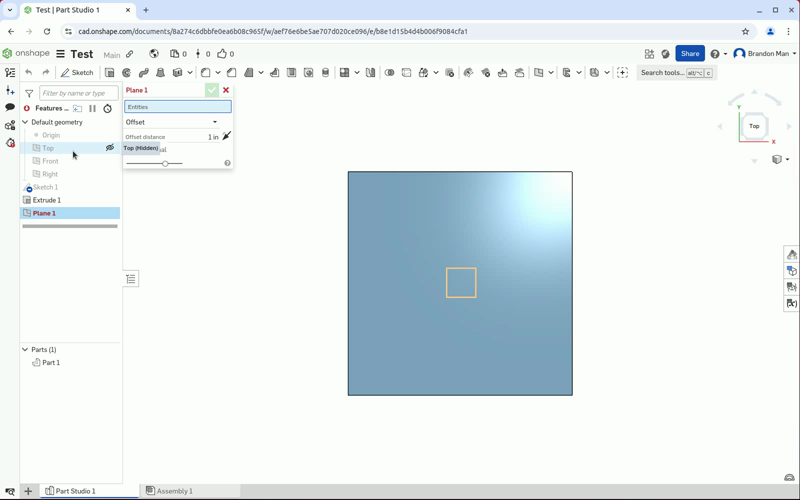
click(73, 150)
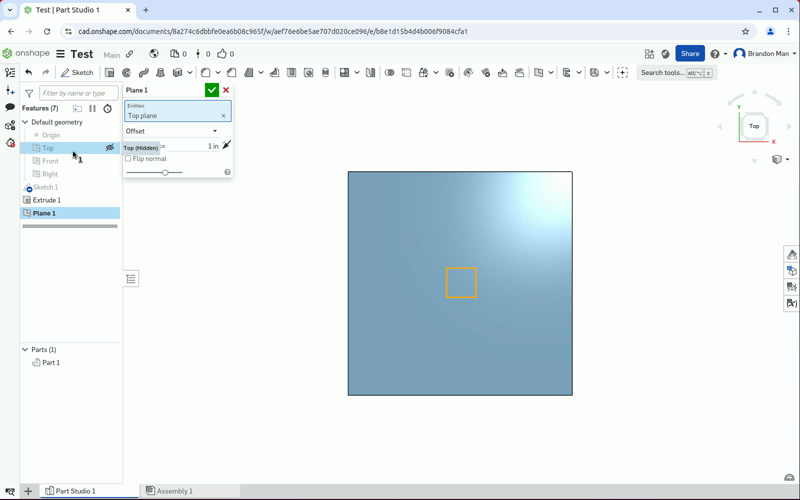
key(tab, 2)
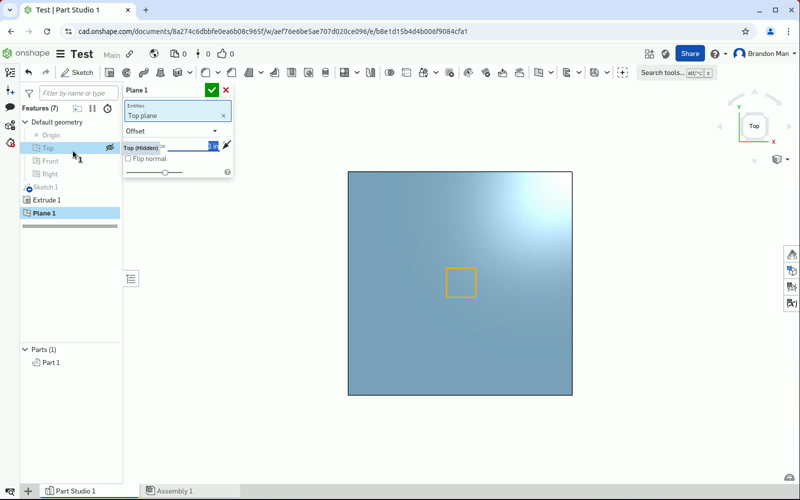
text(18.548)
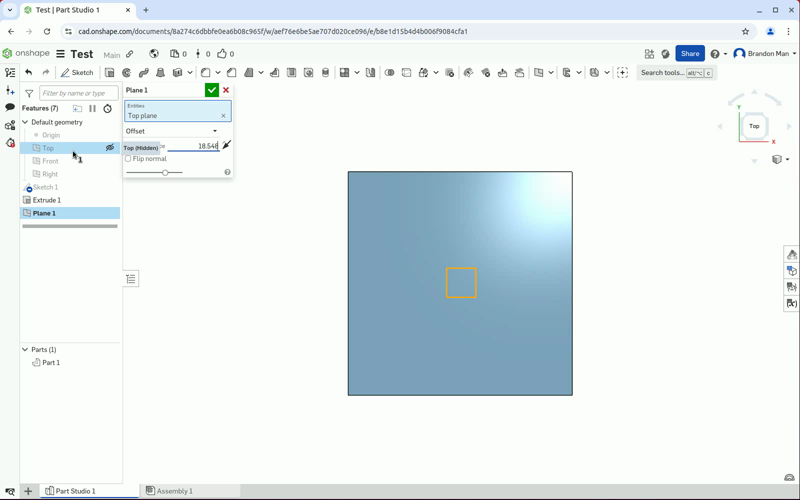
key(enter, 2)
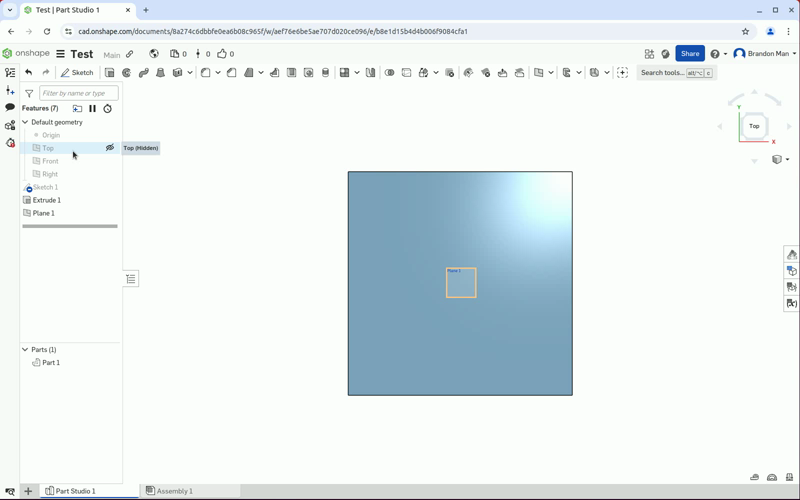
key(shift+s)
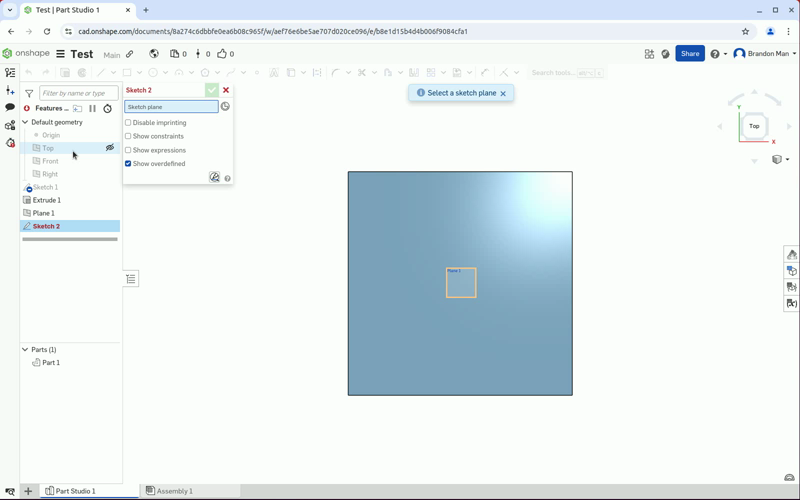
mouse_move(73, 215)
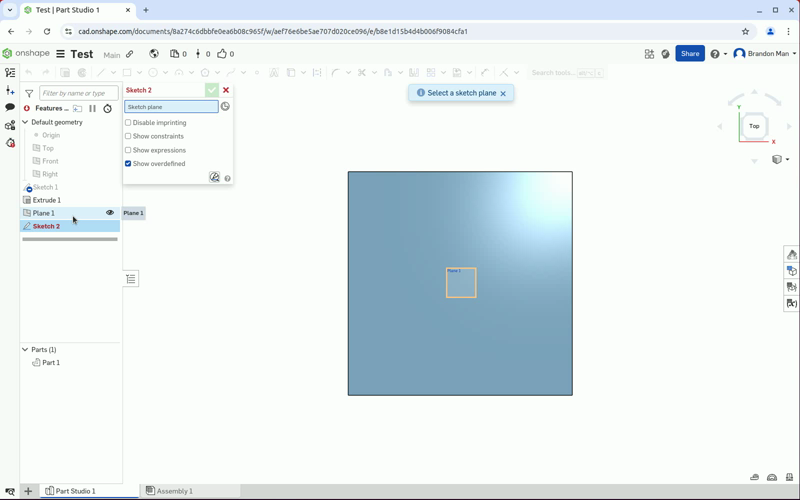
click(73, 215)
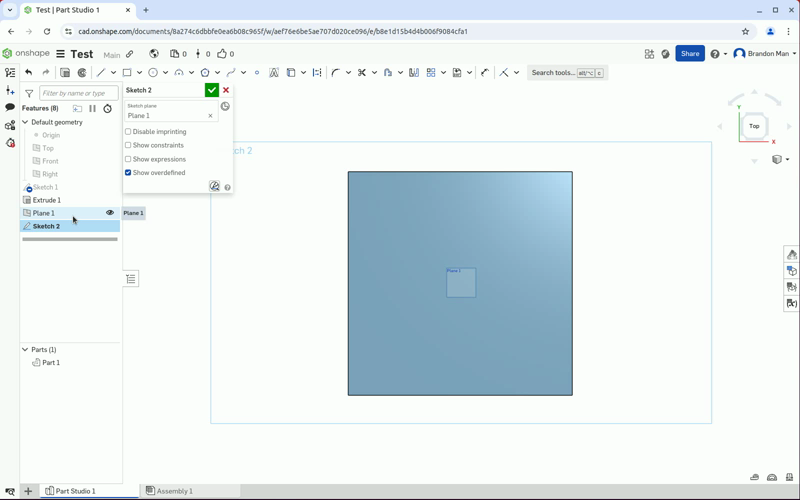
mouse_move(73, 352)
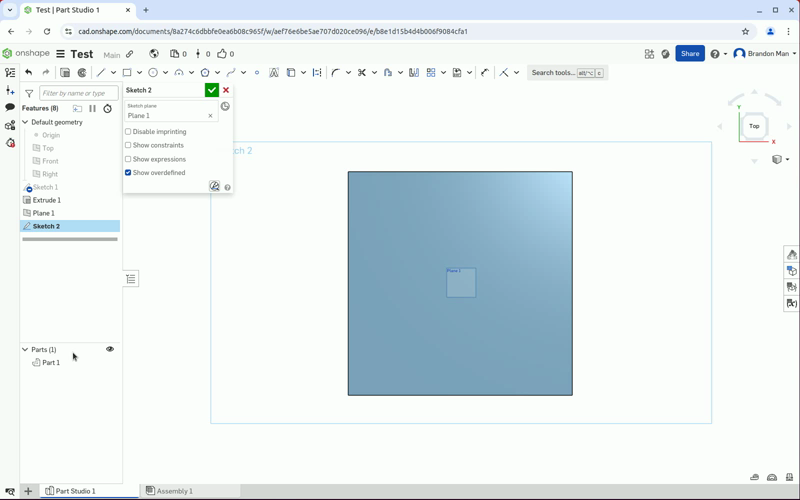
key(y)
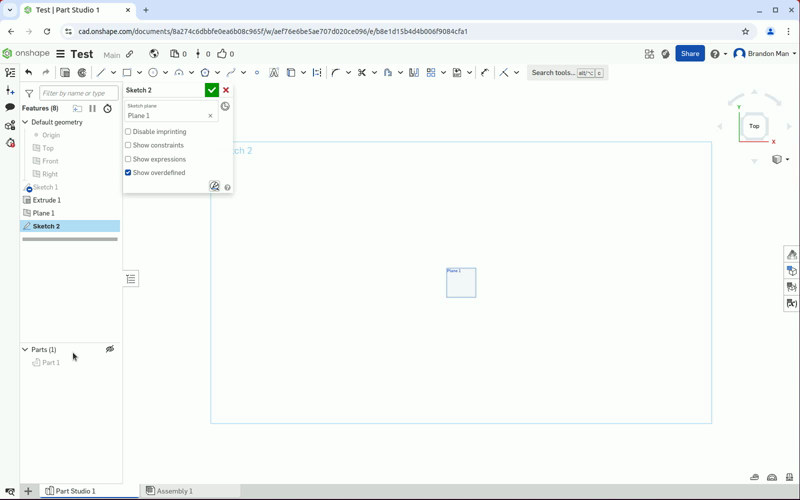
key(l)
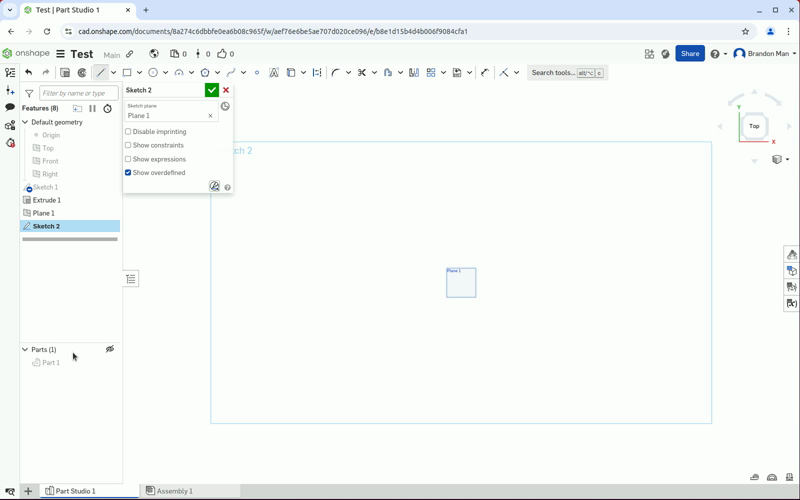
key_down(shift)
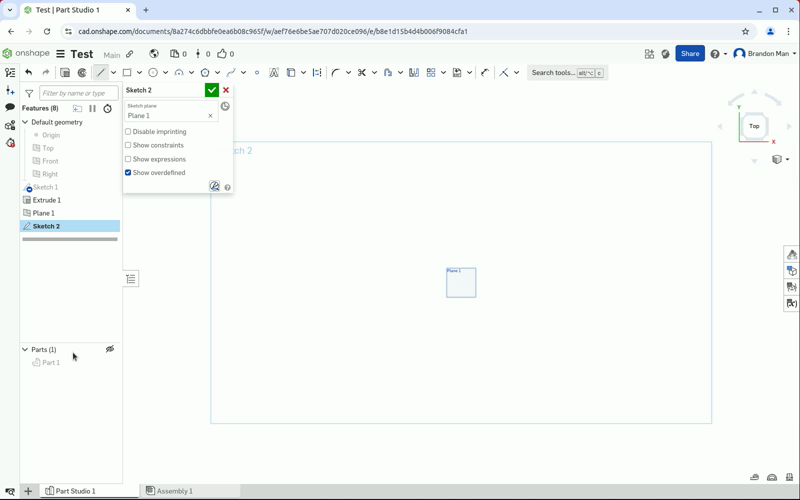
mouse_move(416, 327)
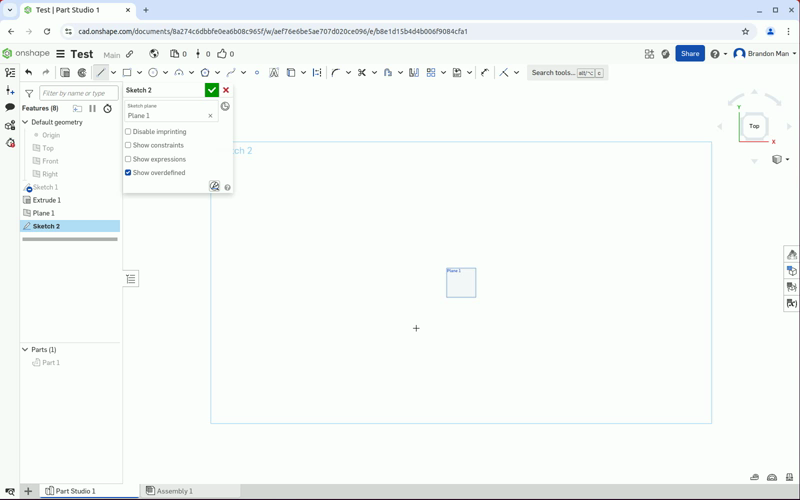
click(416, 327)
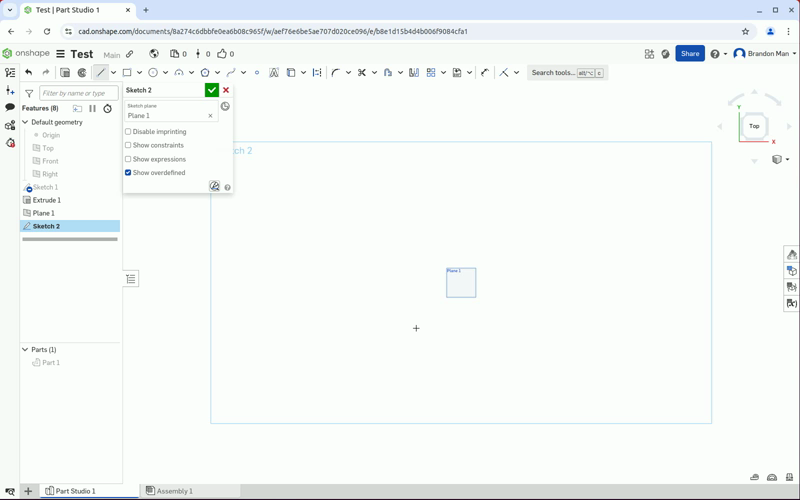
key_up(shift)
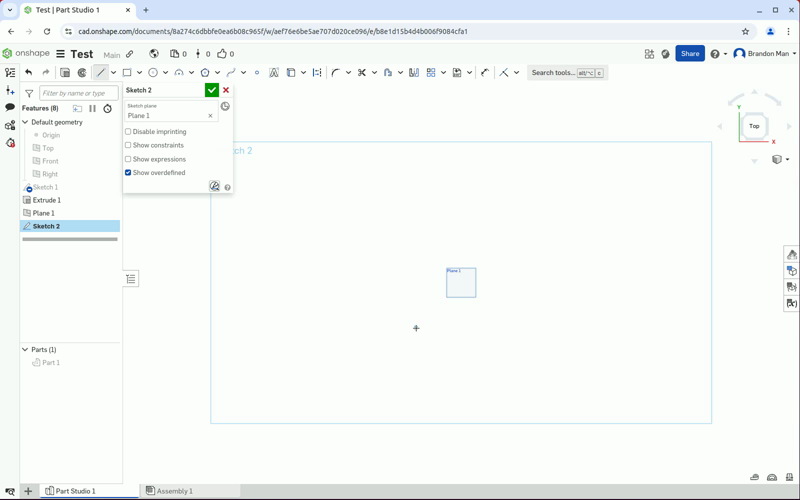
key_down(shift)
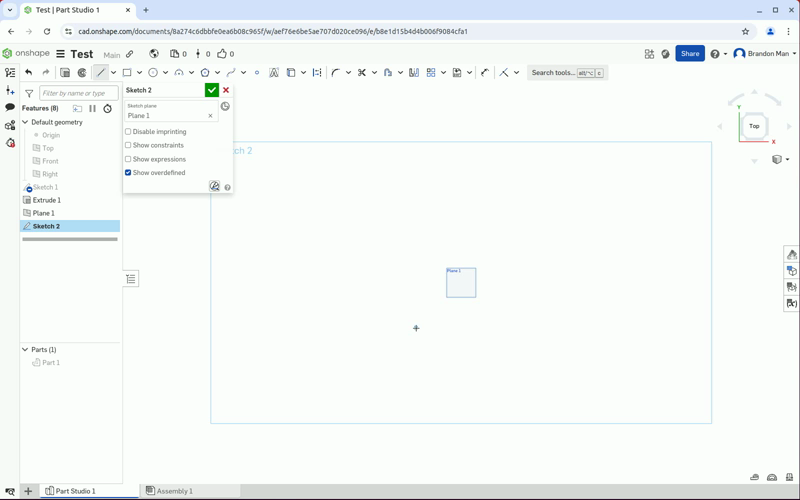
mouse_move(506, 327)
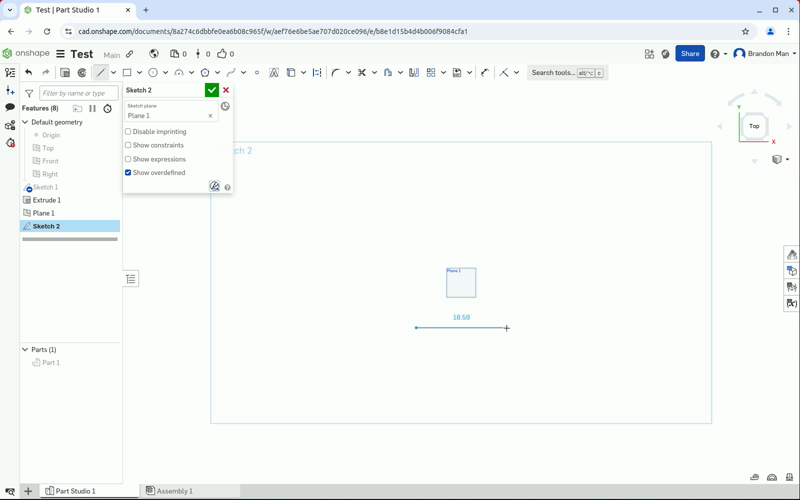
click(506, 327)
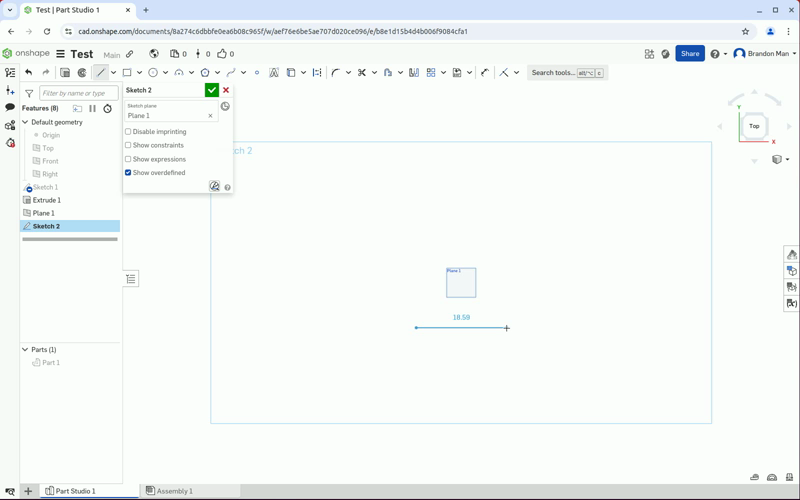
key_up(shift)
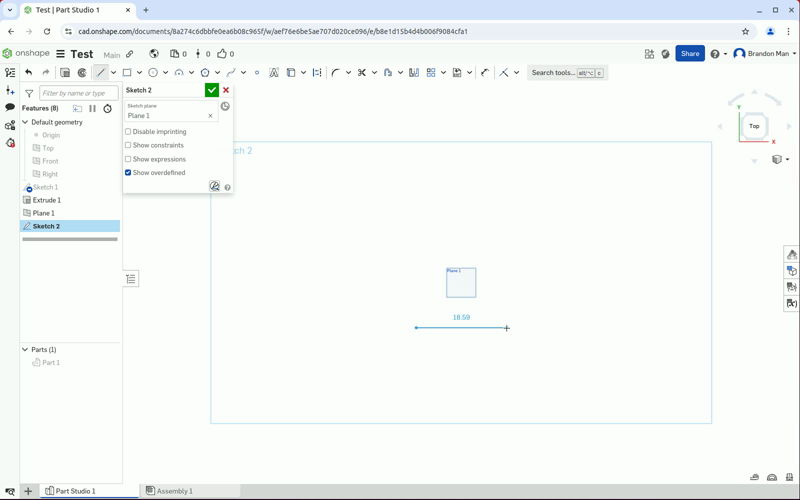
key_down(shift)
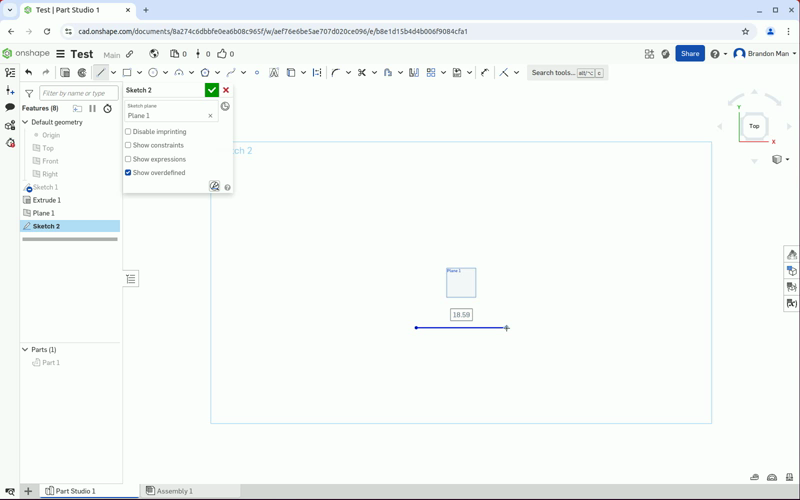
mouse_move(506, 237)
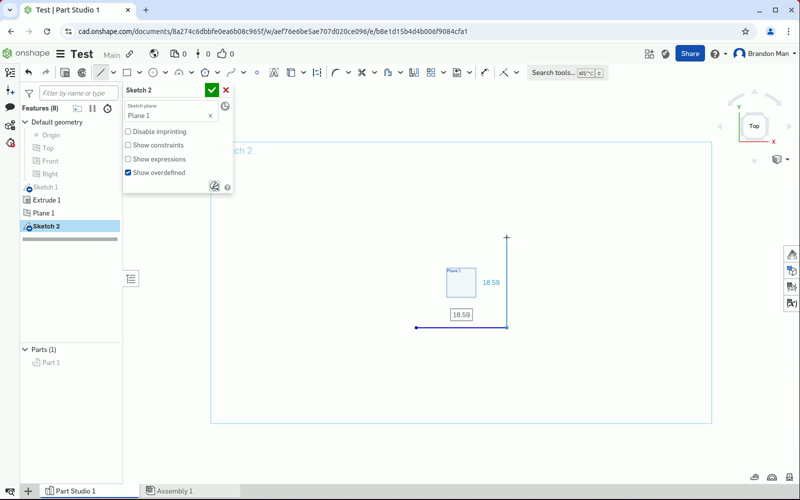
click(506, 237)
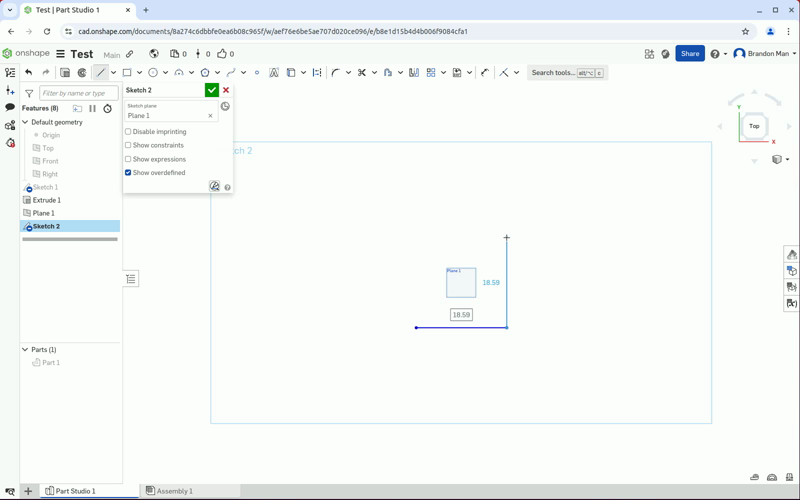
key_up(shift)
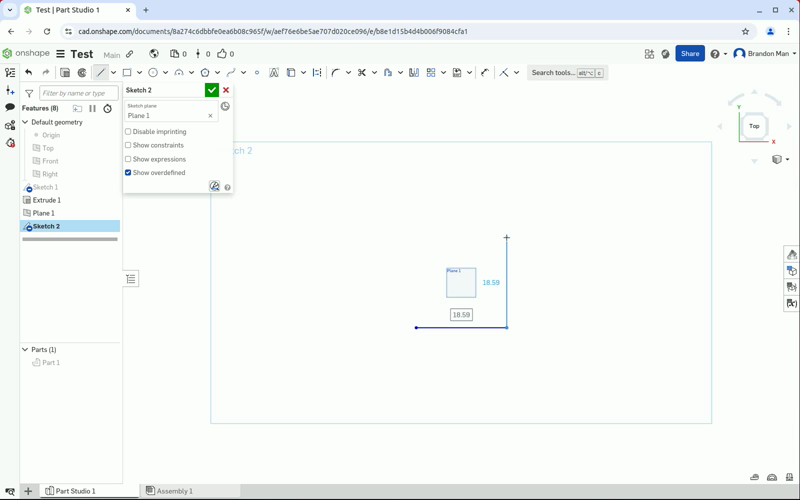
key_down(shift)
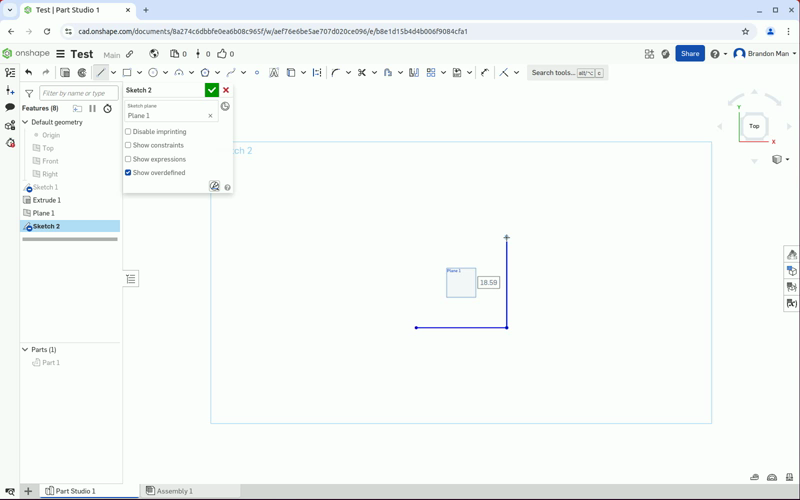
mouse_move(416, 237)
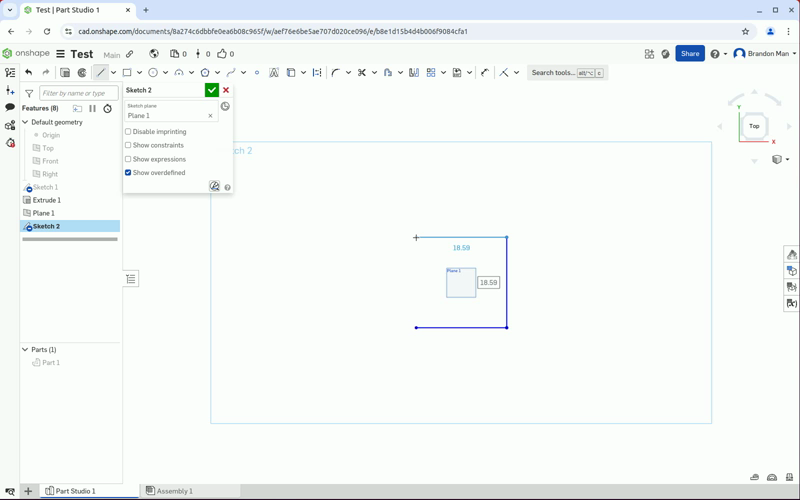
click(416, 237)
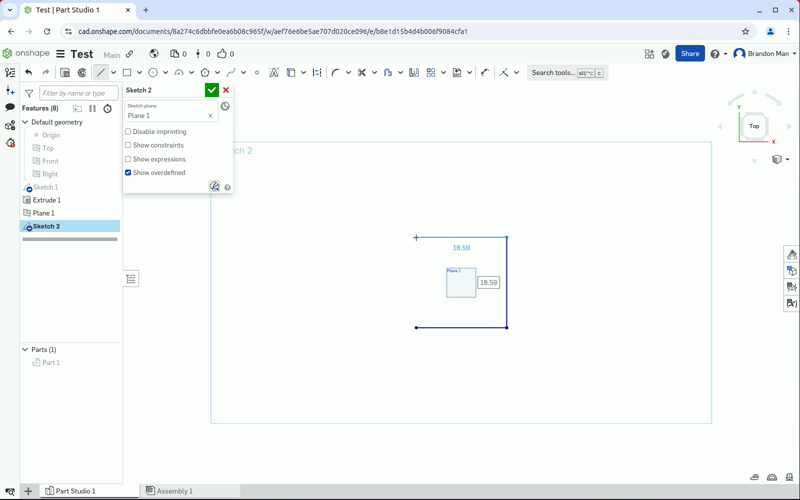
key_up(shift)
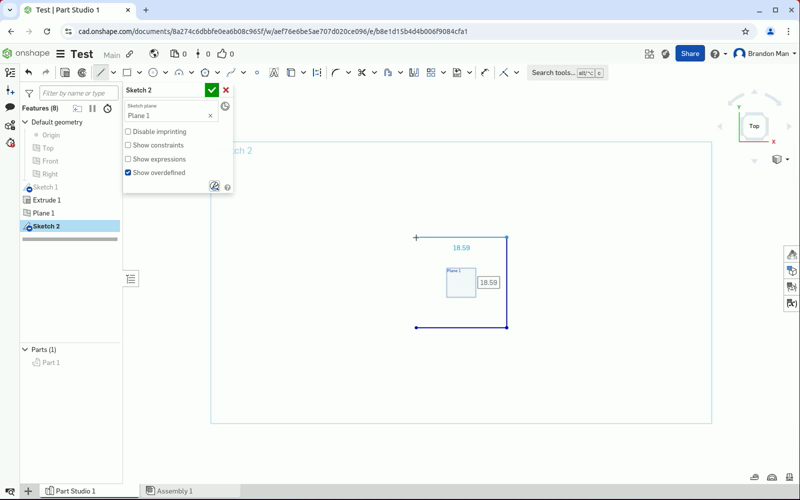
key_down(shift)
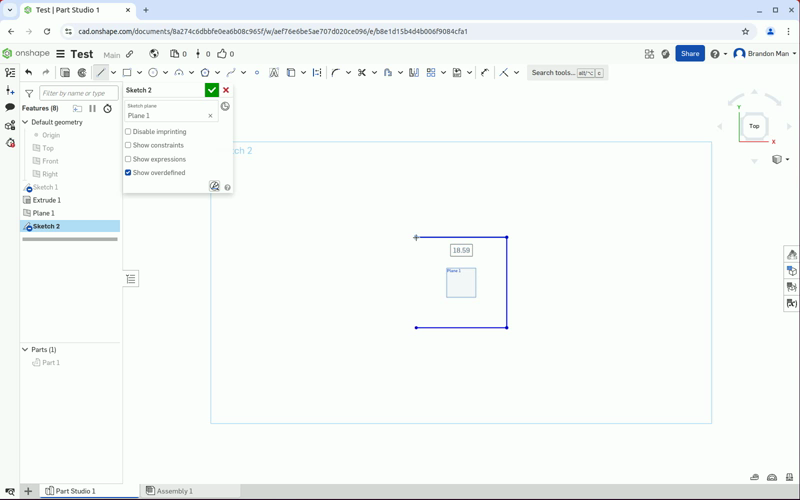
mouse_move(416, 327)
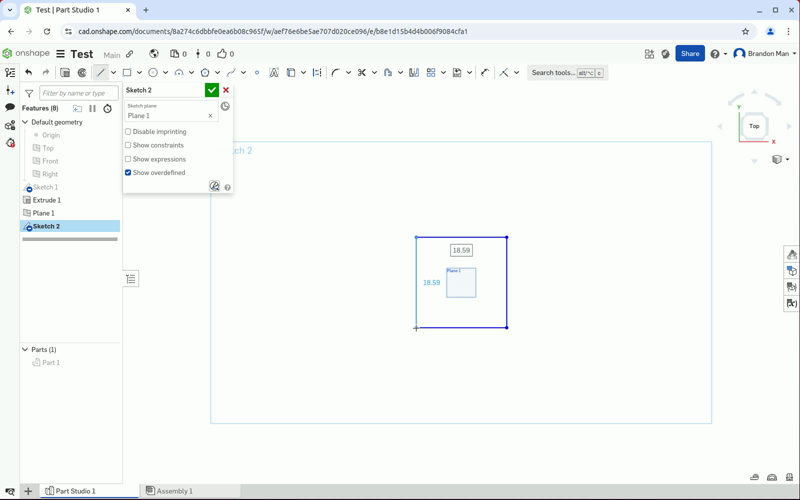
key_up(shift)
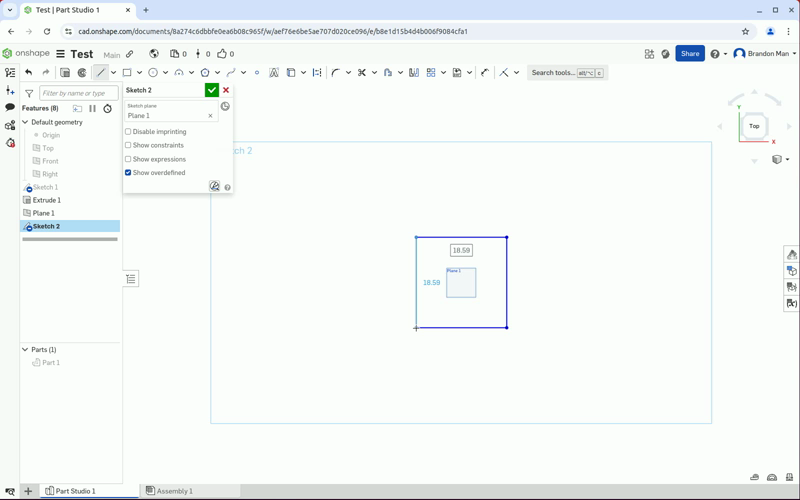
click(416, 327)
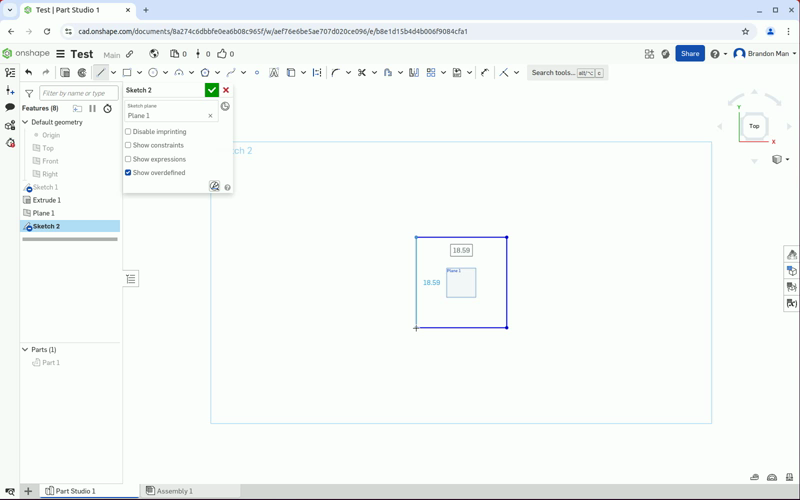
key(esc)
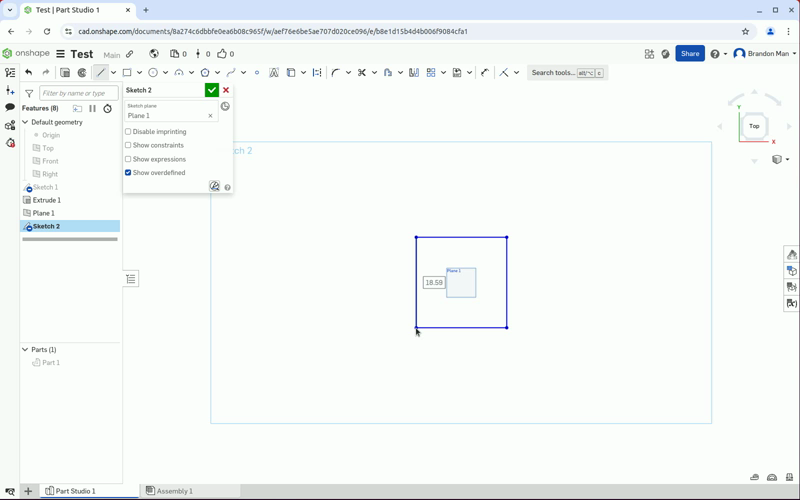
mouse_move(472, 249)
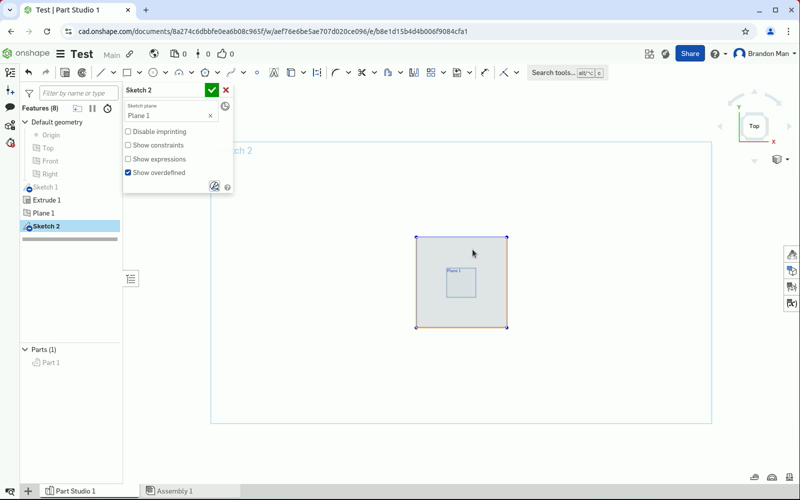
click(472, 249)
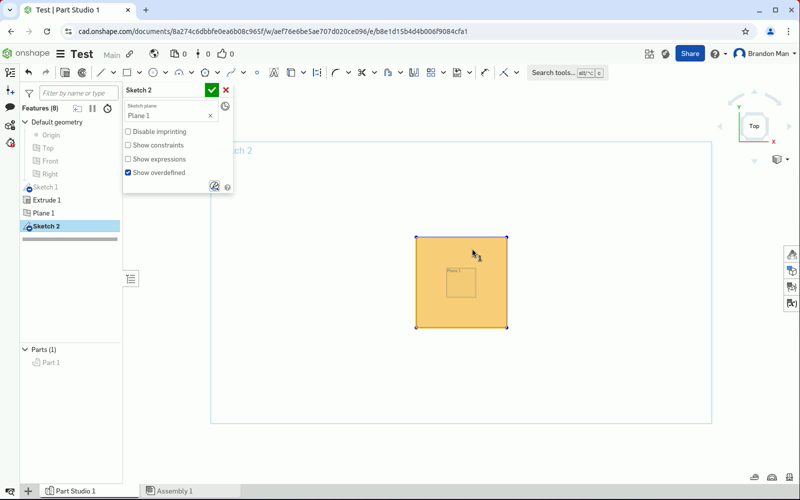
mouse_move(73, 352)
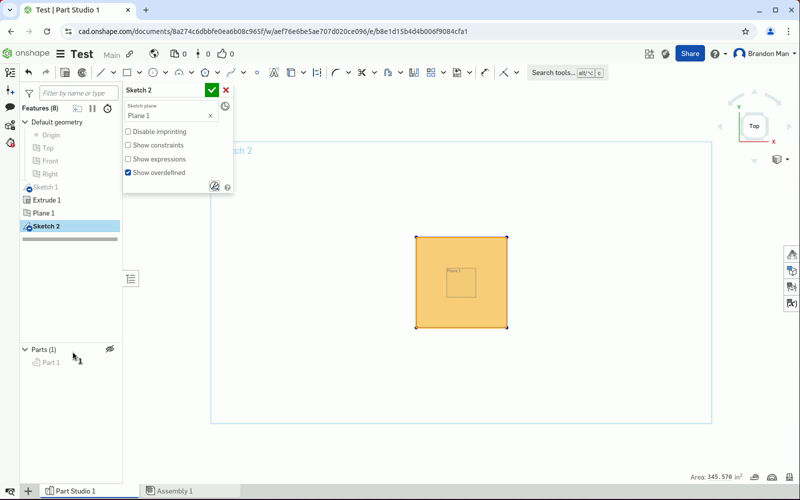
key(shift+y)
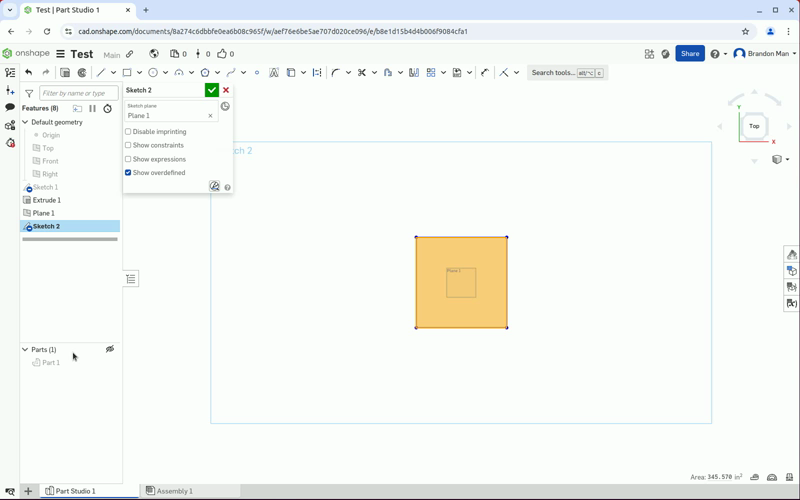
key(shift+e)
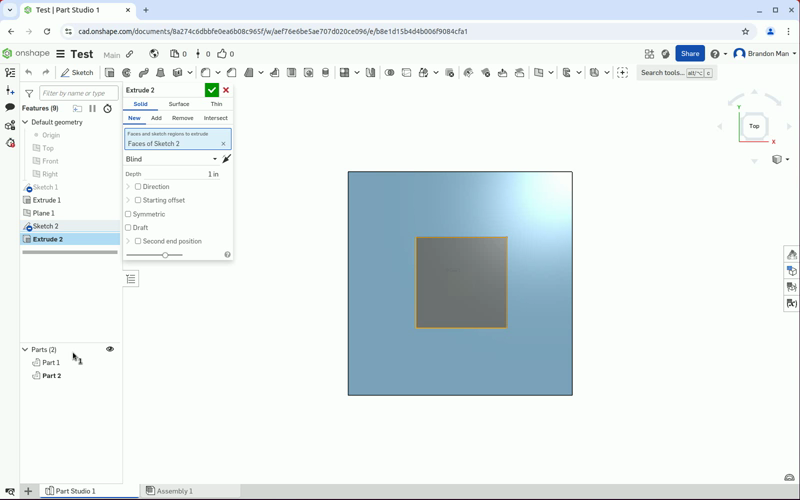
mouse_move(143, 106)
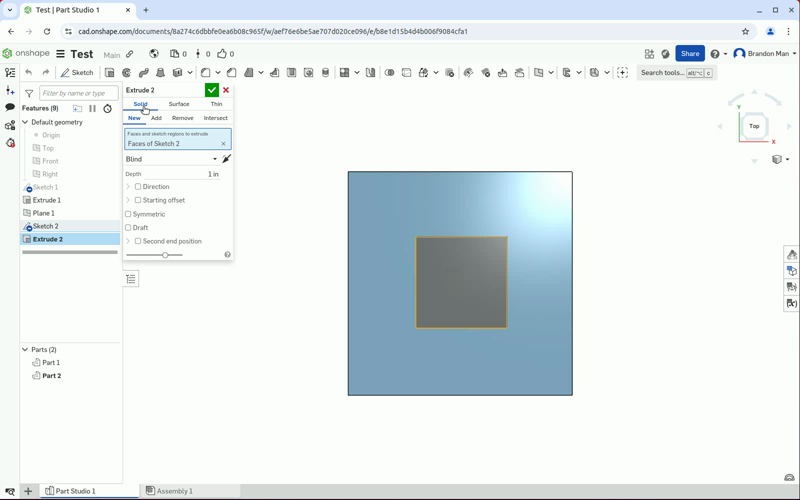
click(143, 106)
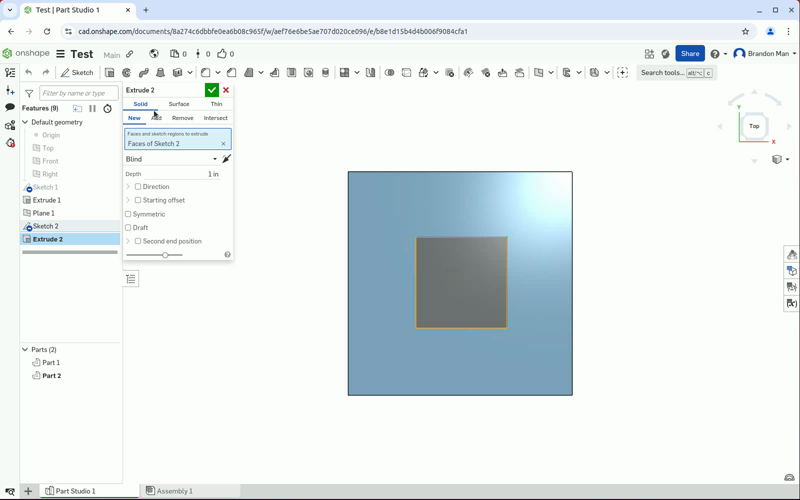
mouse_move(186, 120)
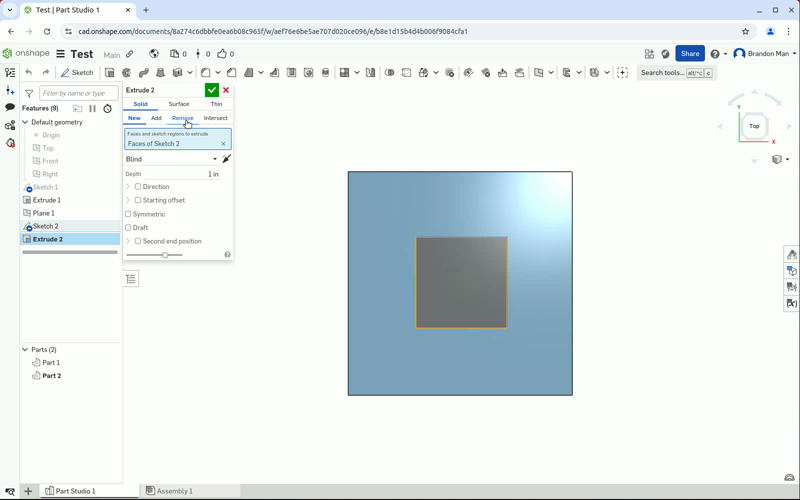
click(186, 120)
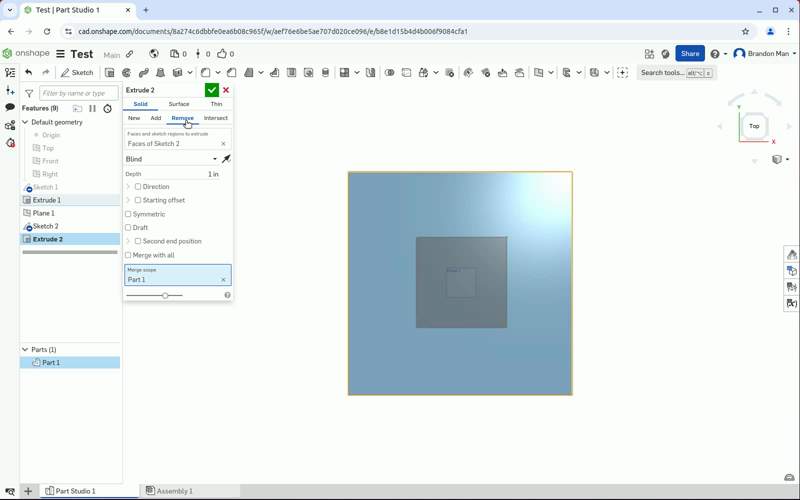
key(tab, 4)
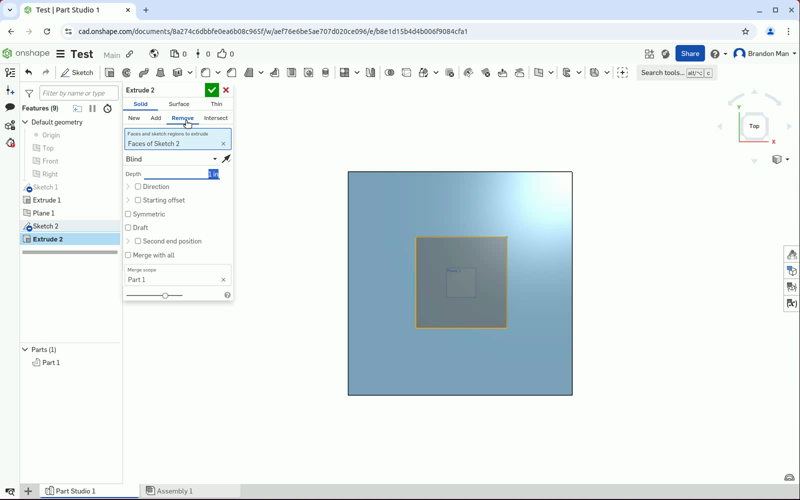
text(9.147)
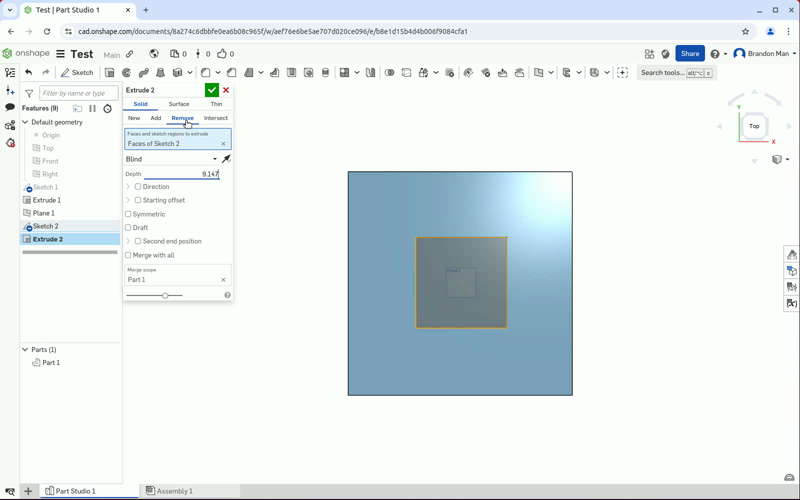
key(tab, 6)
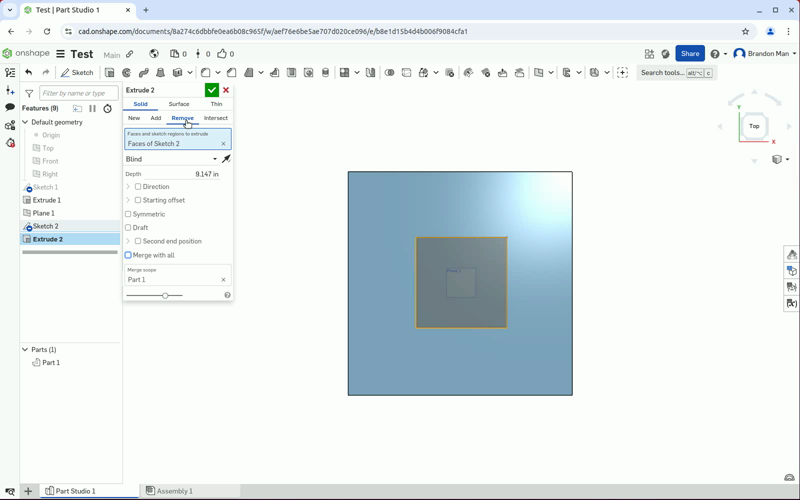
key(space)
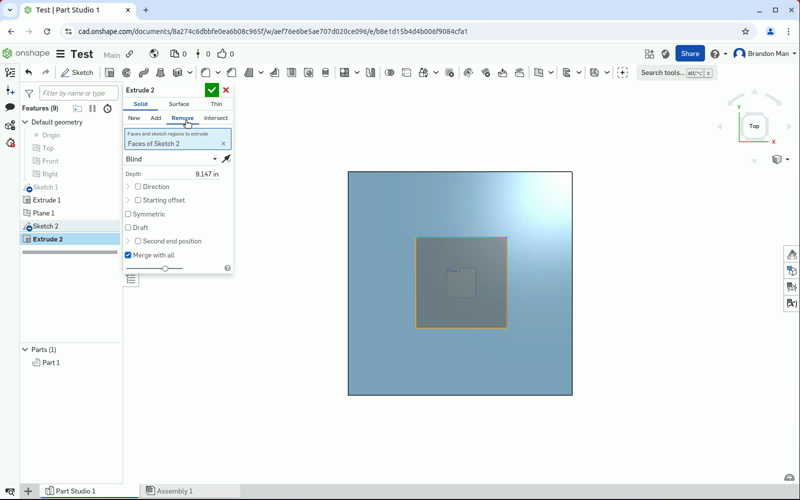
key(enter)
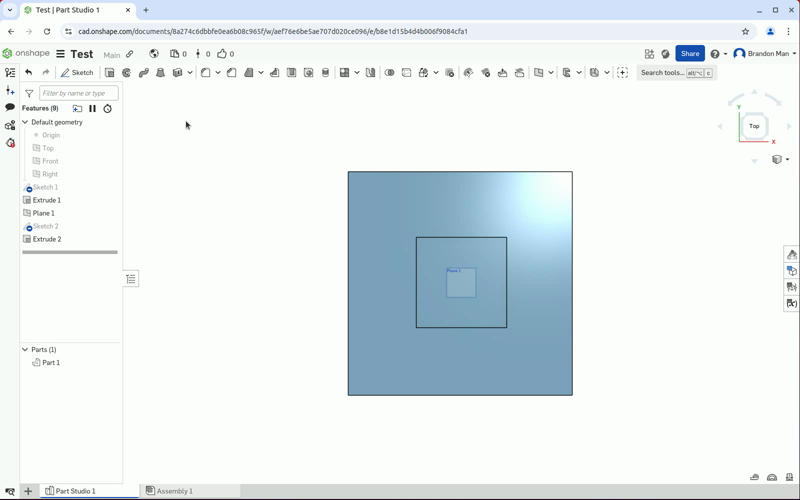
key(shift+h)
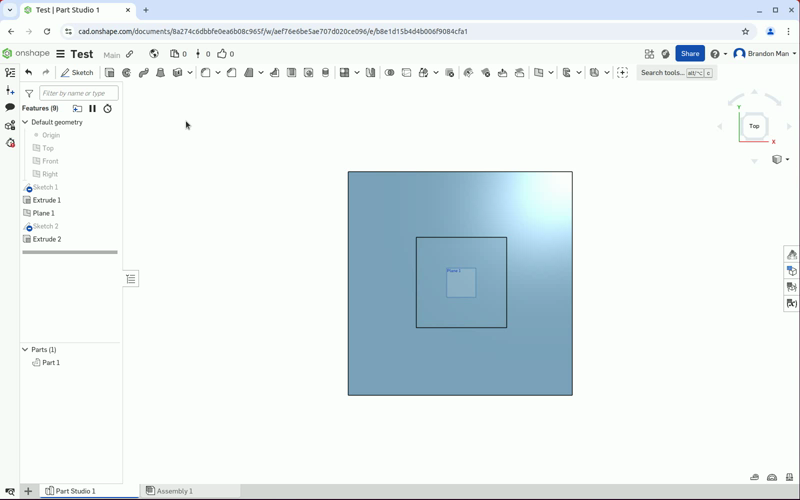
key(shift+h)
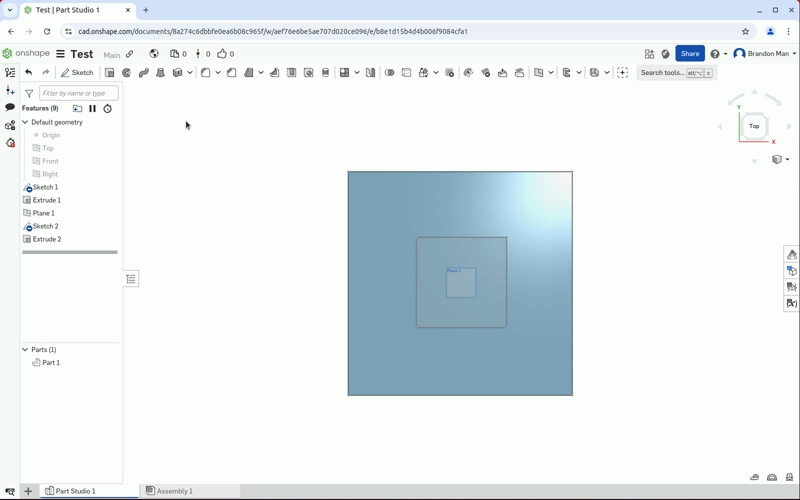
key(shift+7)
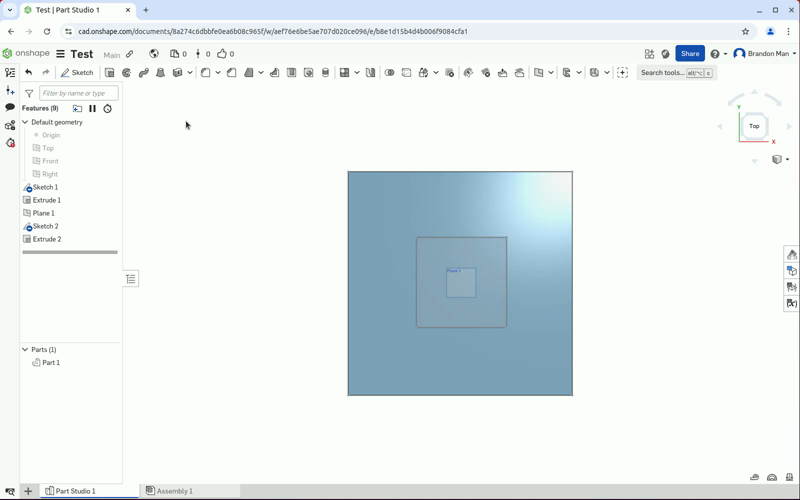
key(up, 3)
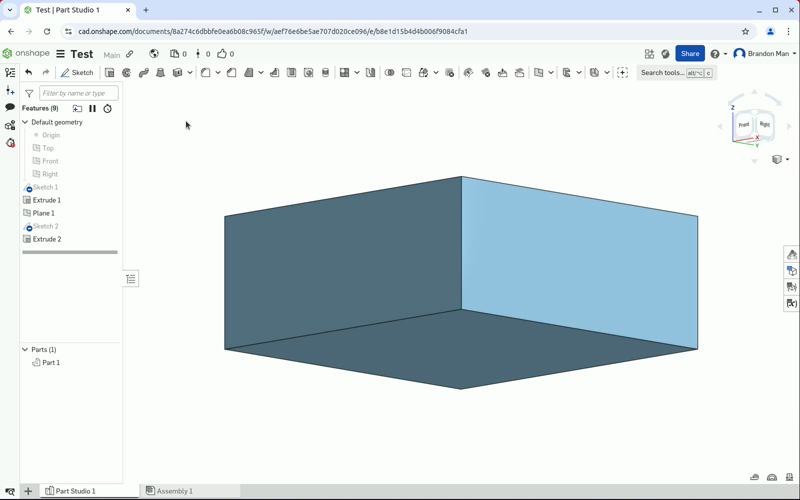
key(left, 3)
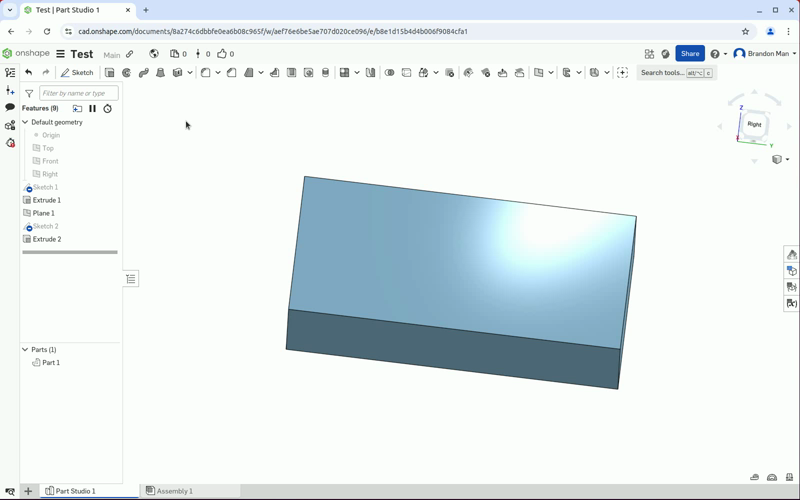
key(right, 3)
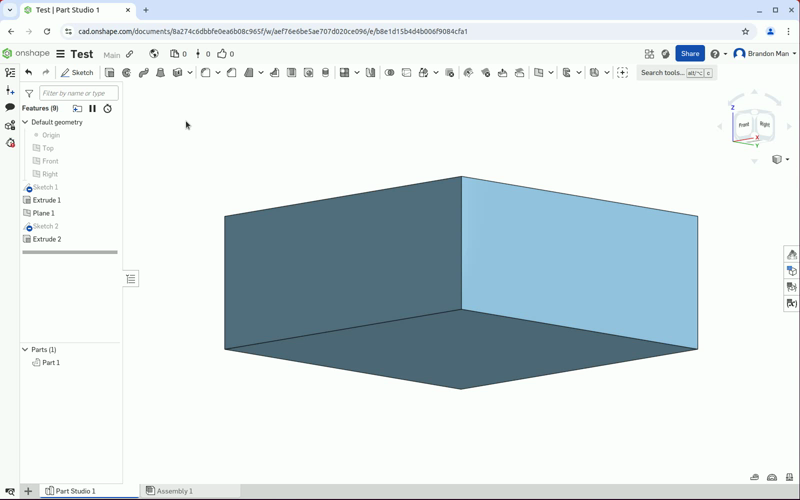
key(down, 3)
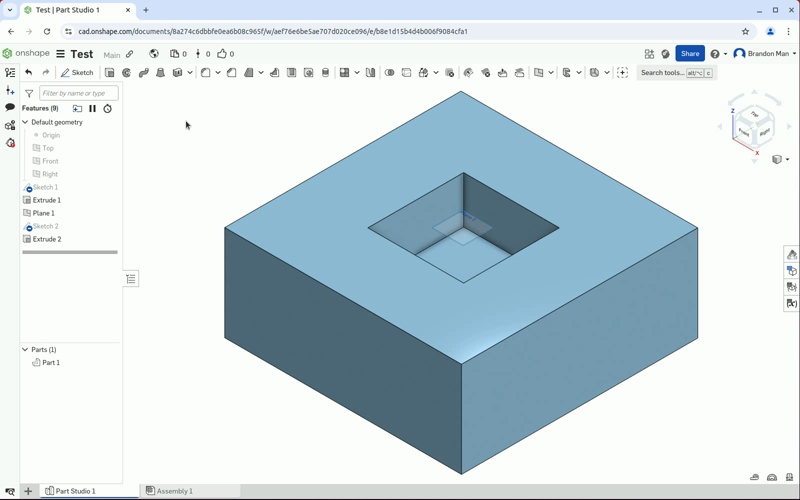
mouse_move(73, 189)
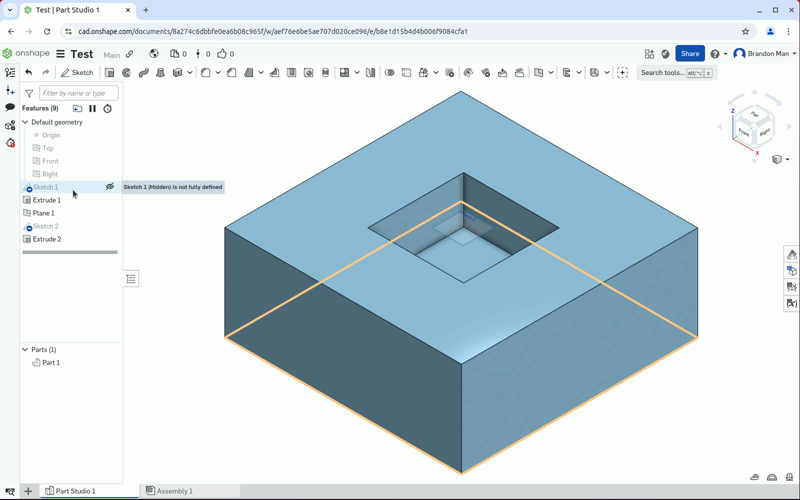
click(73, 189)